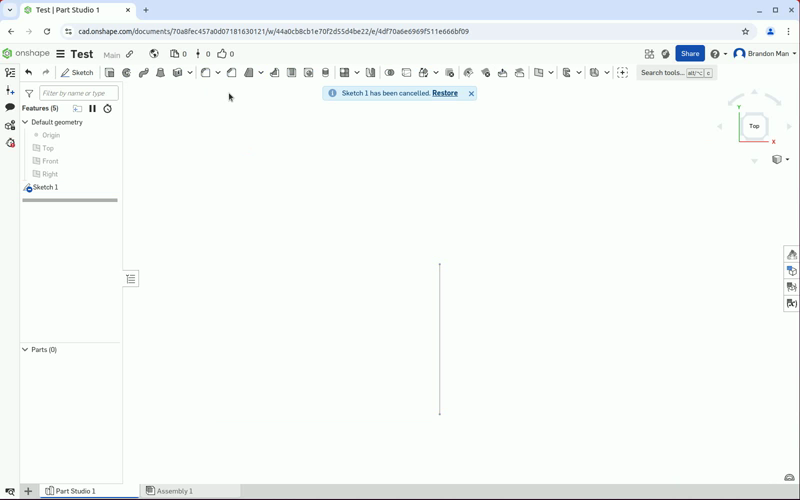
key(shift+h)
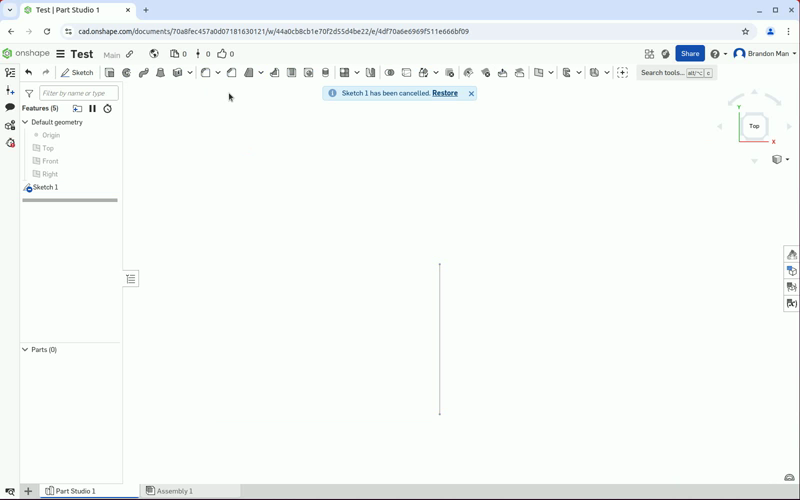
key(shift+s)
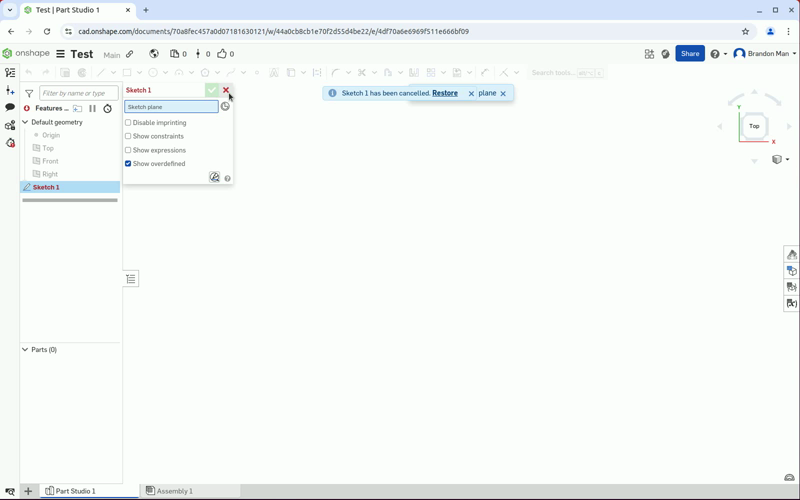
mouse_move(73, 150)
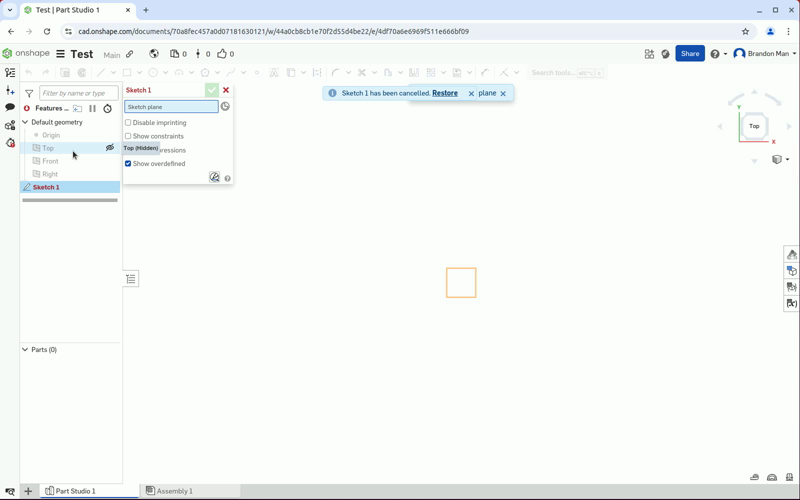
click(73, 150)
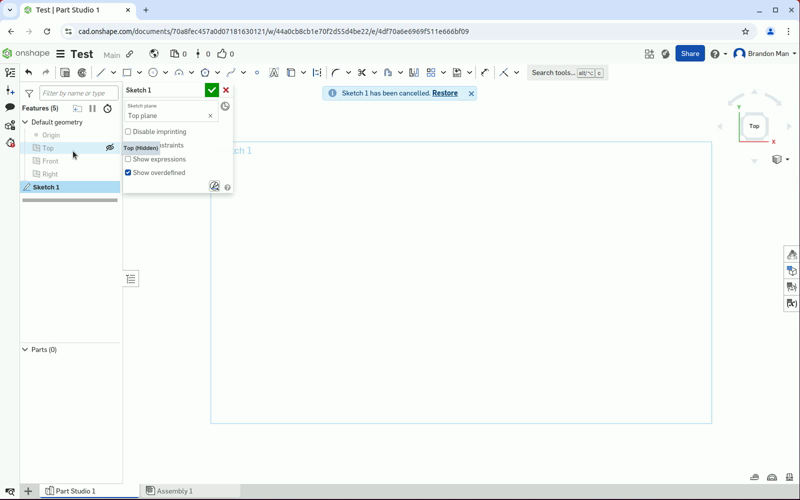
mouse_move(73, 352)
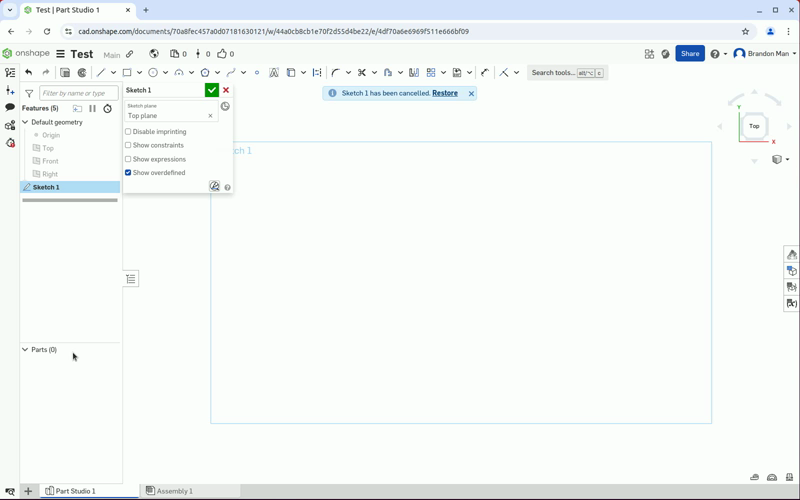
key(y)
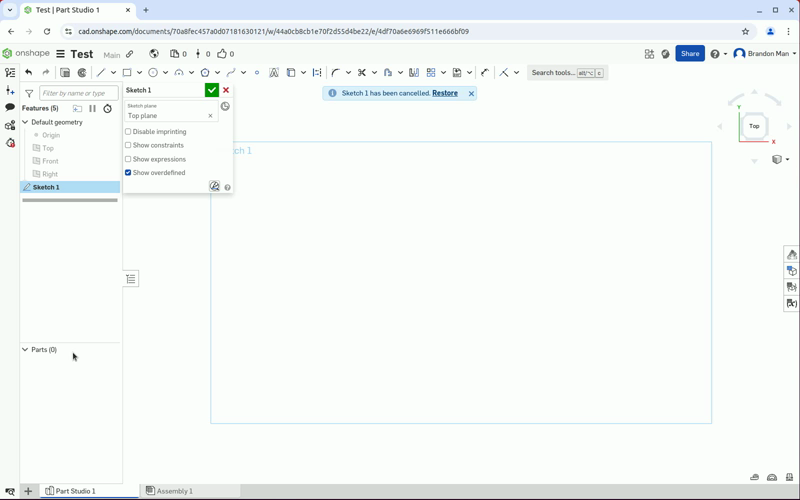
key(l)
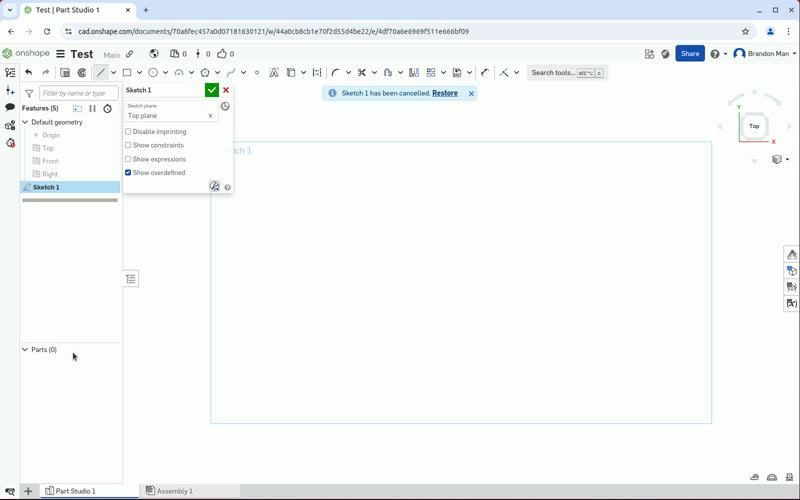
key_down(shift)
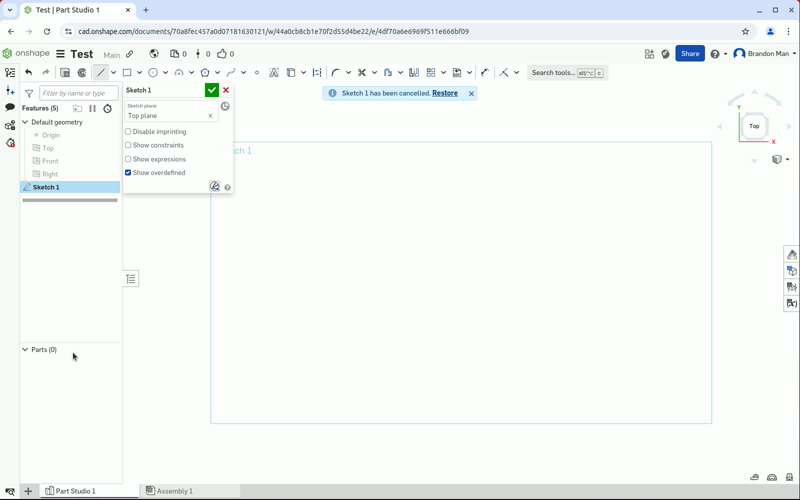
mouse_move(348, 339)
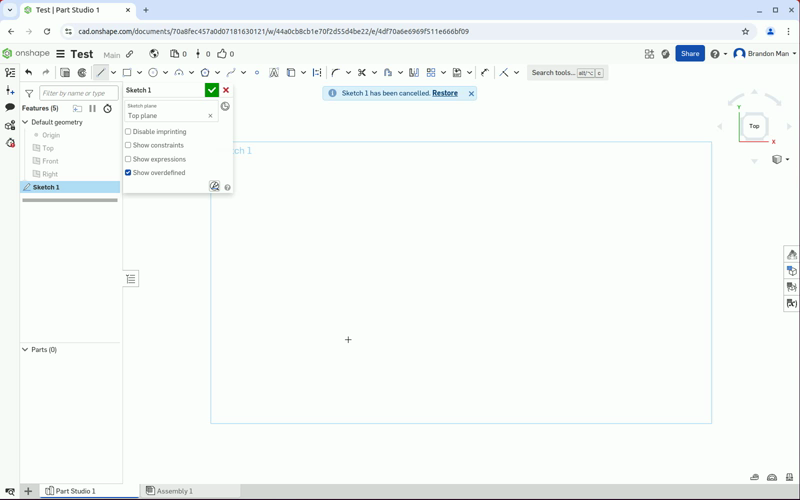
click(348, 339)
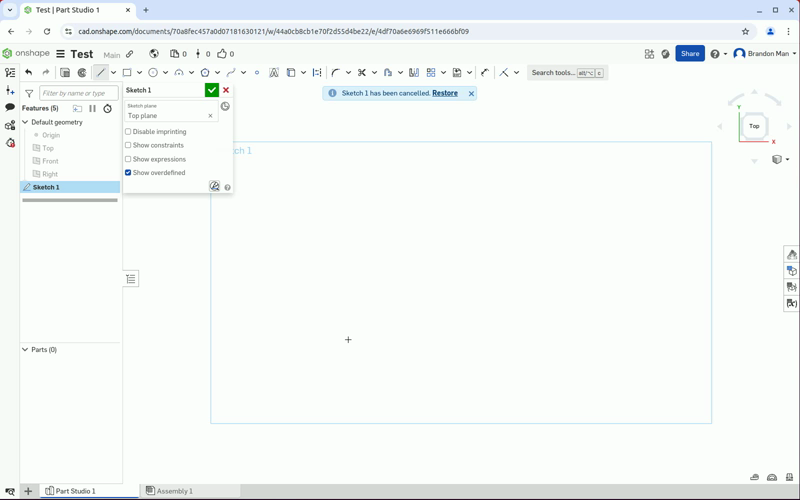
key_up(shift)
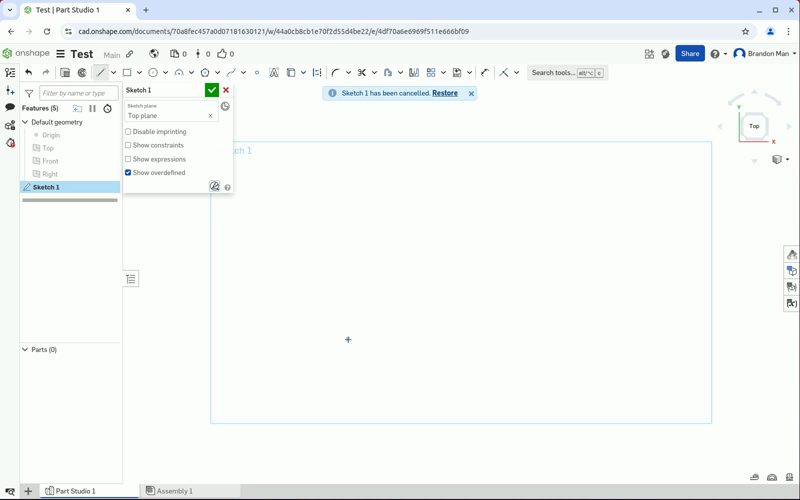
key_down(shift)
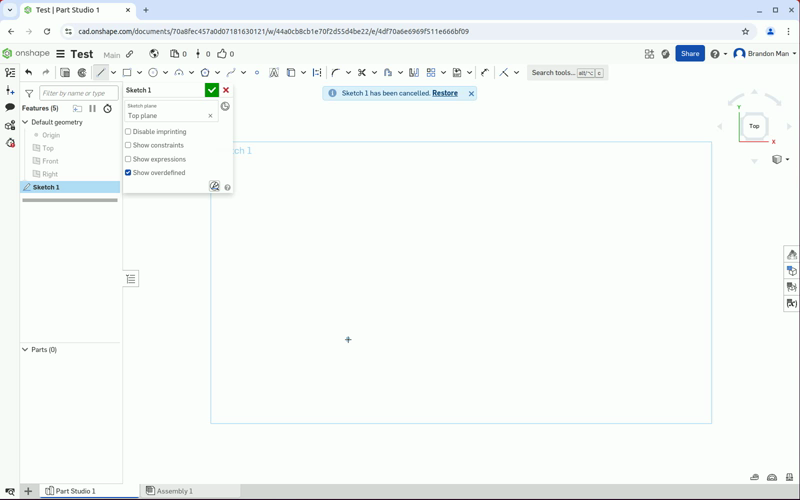
mouse_move(526, 339)
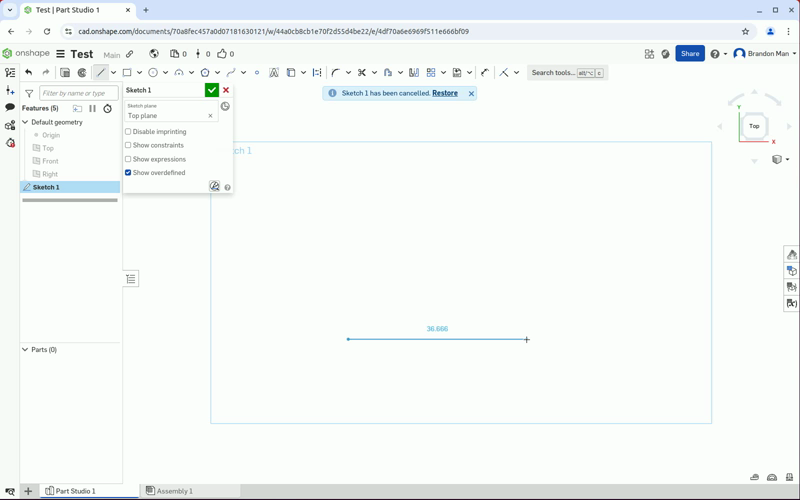
click(526, 339)
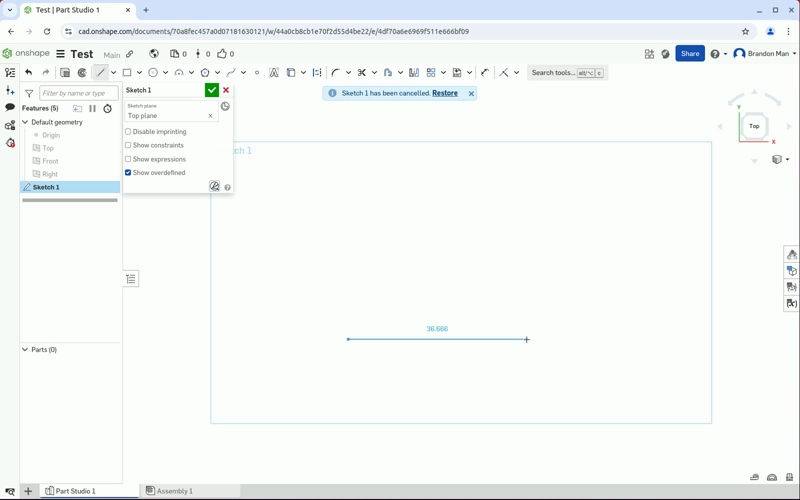
key_up(shift)
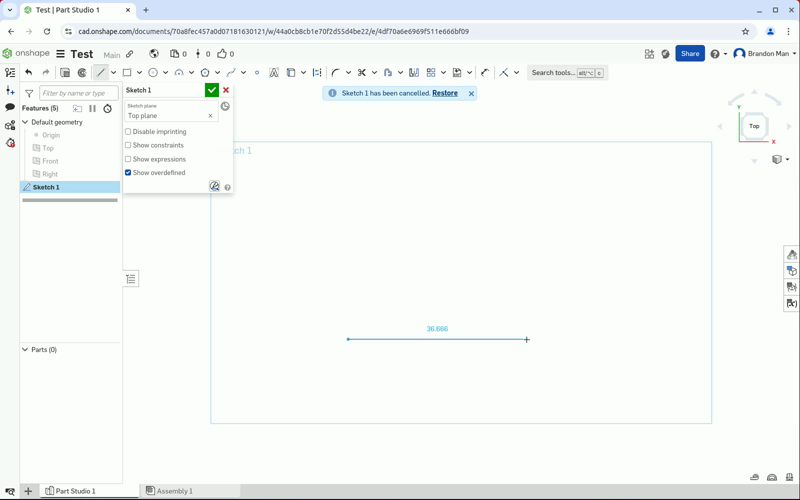
key_down(shift)
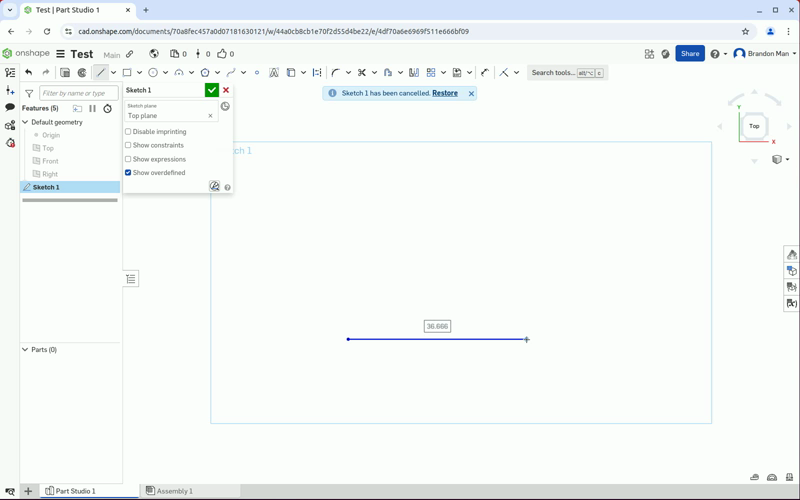
mouse_move(526, 205)
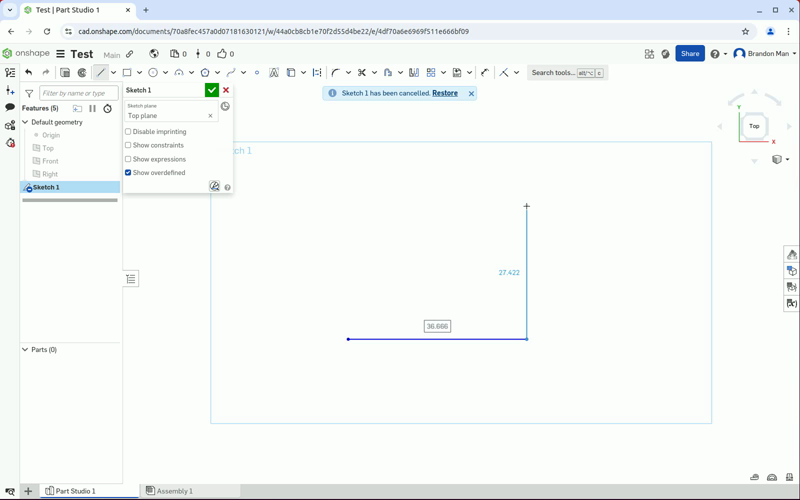
click(526, 205)
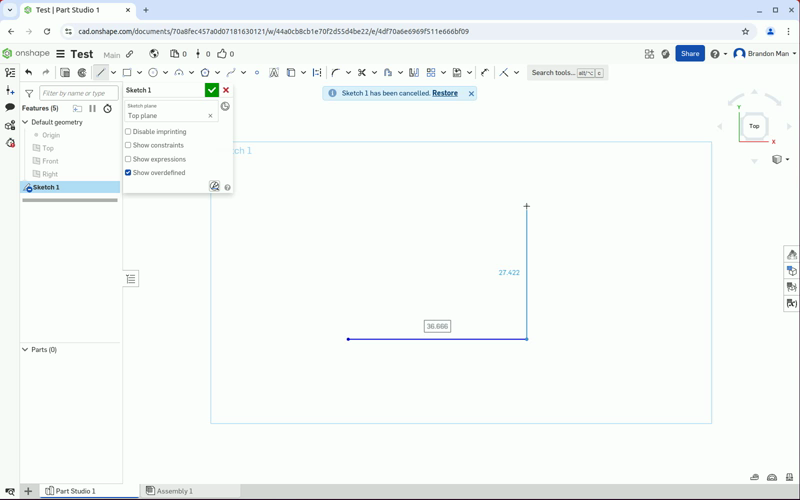
key_up(shift)
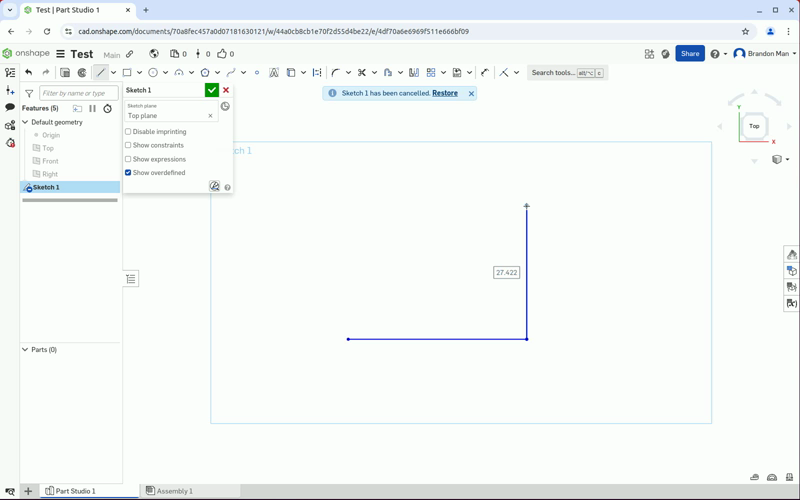
key_down(shift)
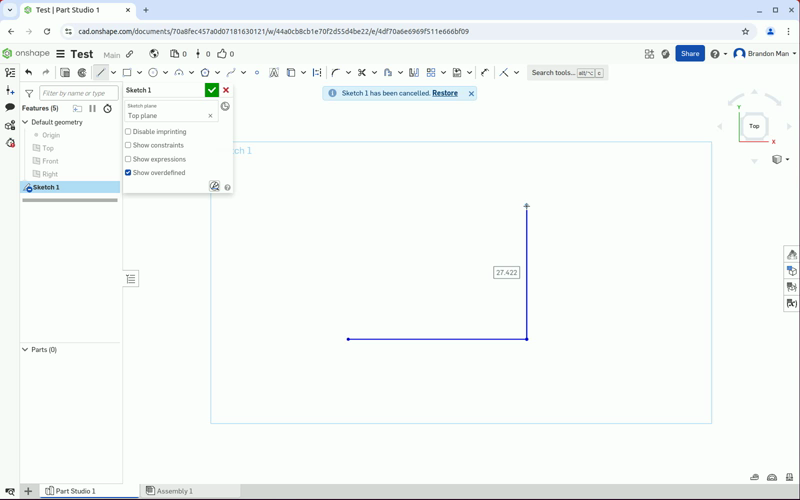
mouse_move(348, 205)
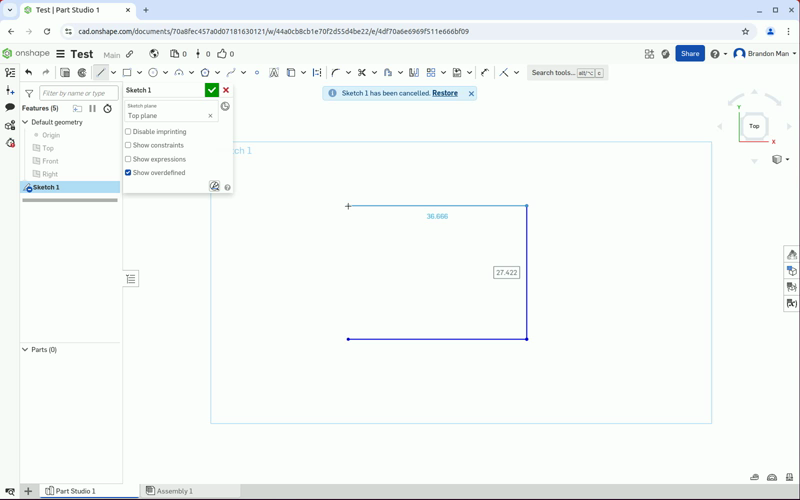
click(348, 205)
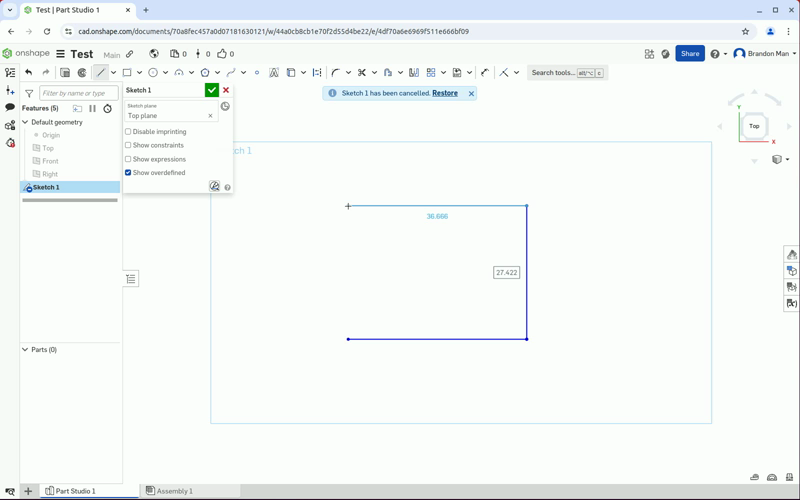
key_up(shift)
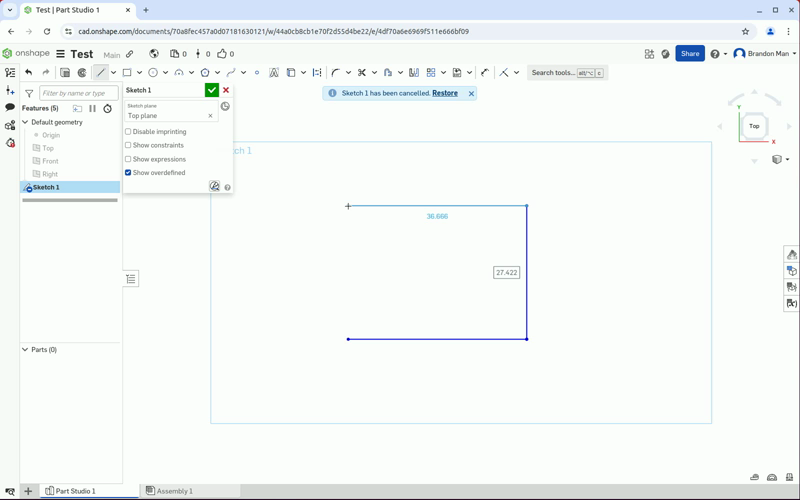
key_down(shift)
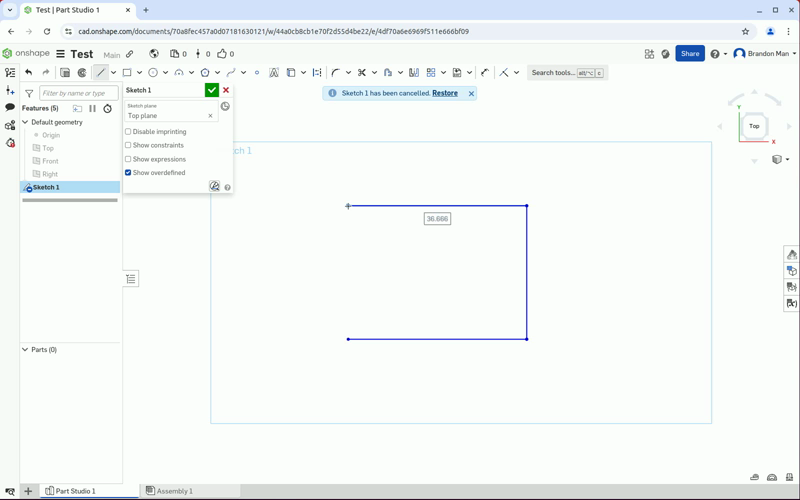
mouse_move(348, 339)
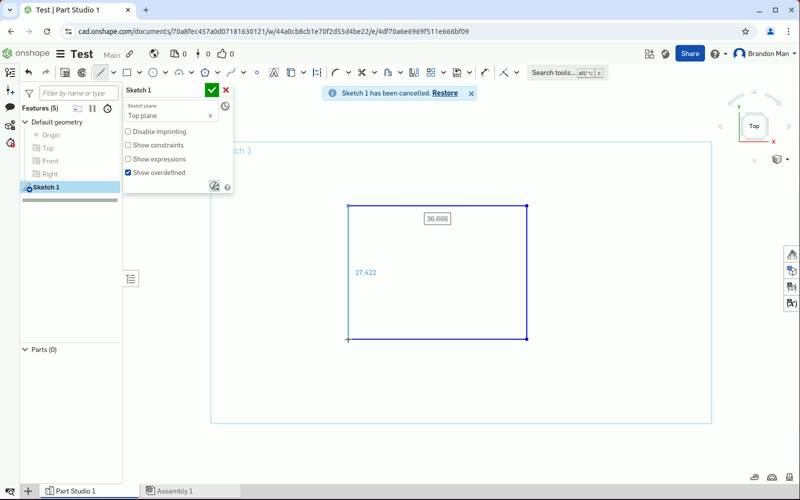
key_up(shift)
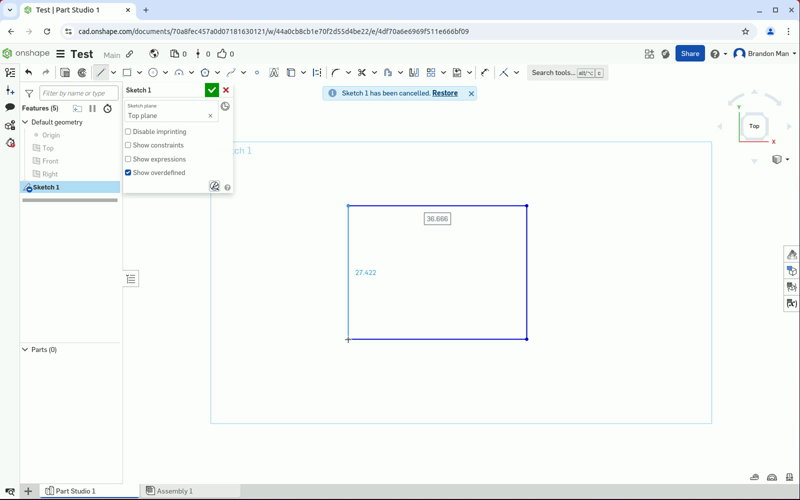
click(348, 339)
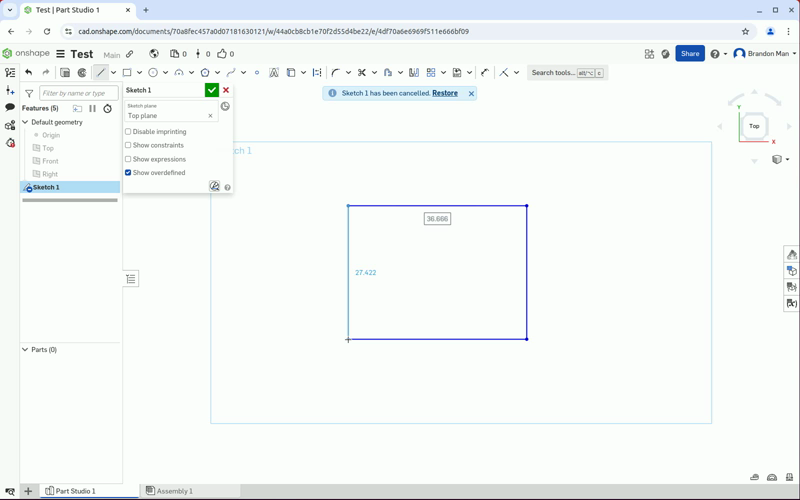
key(esc)
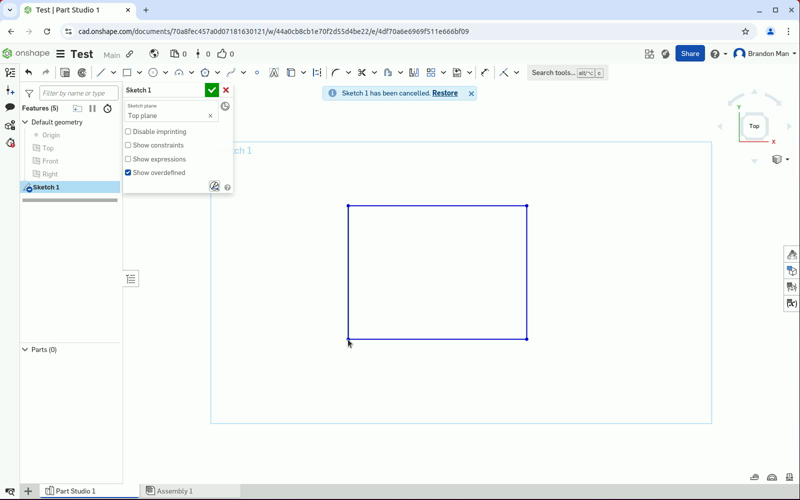
mouse_move(388, 269)
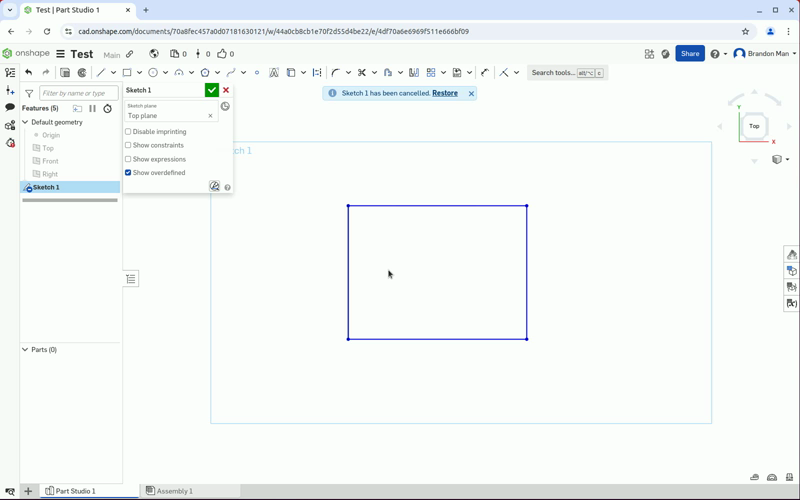
click(388, 269)
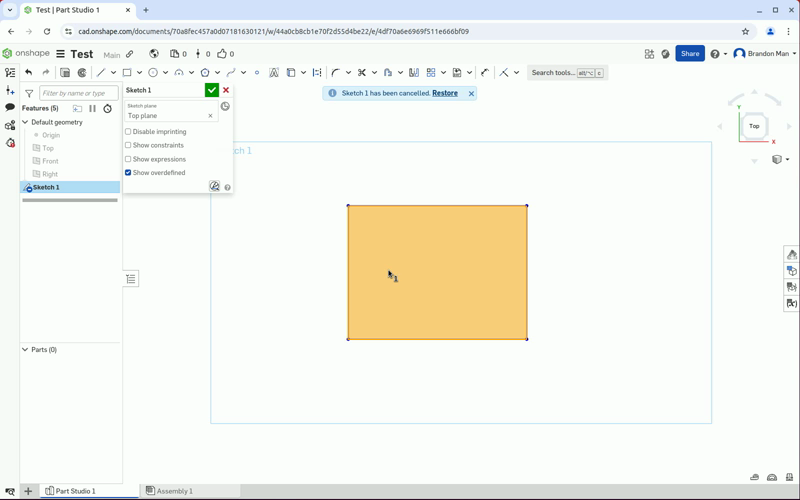
mouse_move(73, 352)
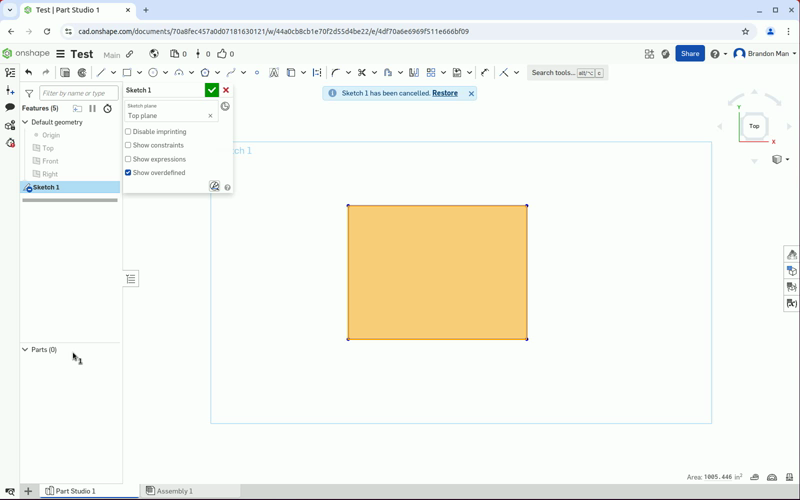
key(shift+y)
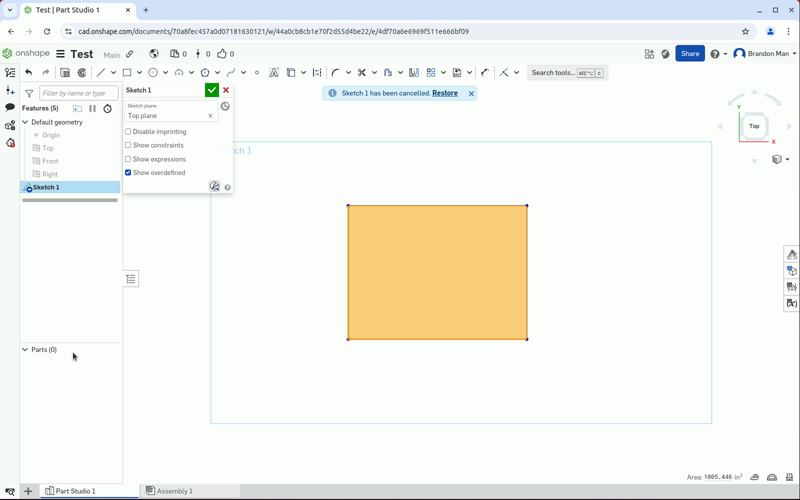
key(shift+e)
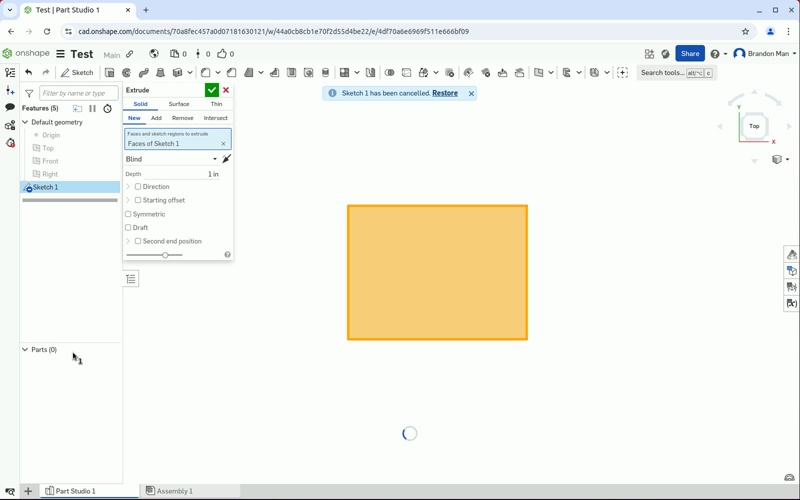
mouse_move(143, 106)
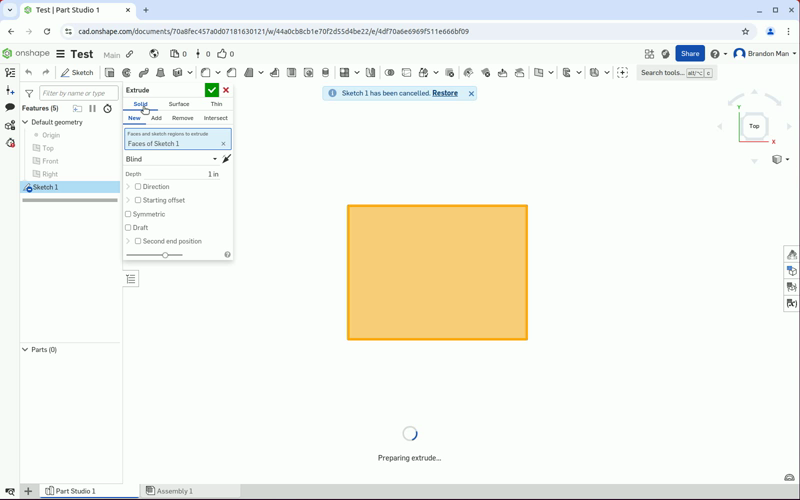
click(143, 106)
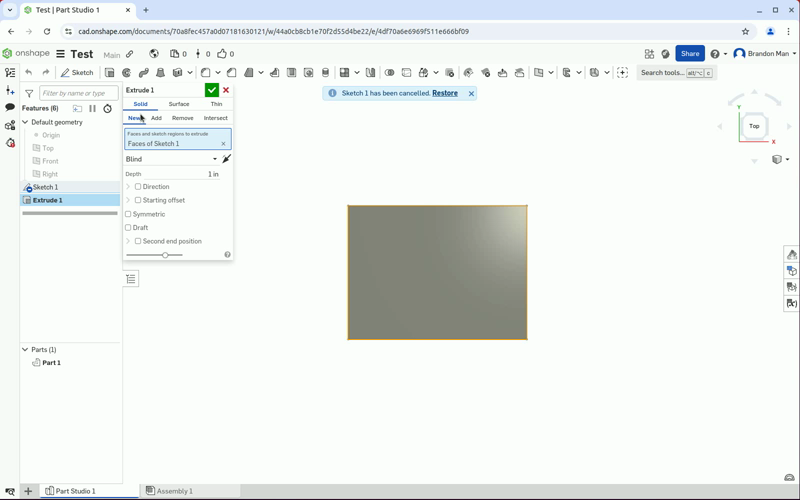
mouse_move(137, 120)
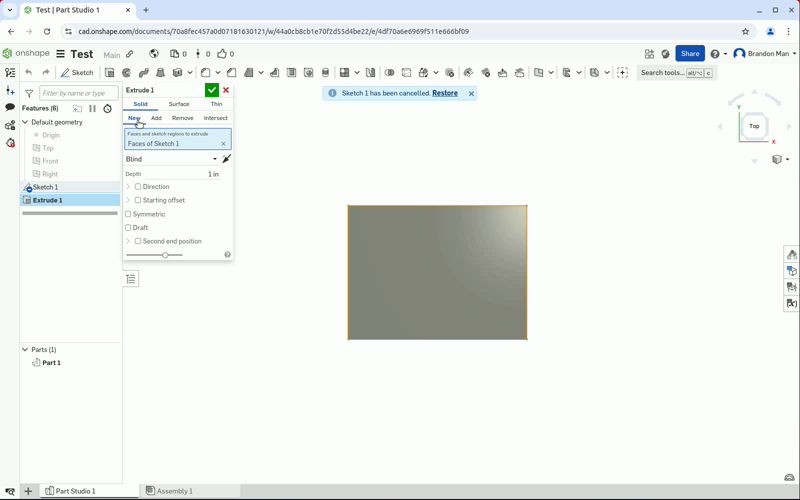
click(137, 120)
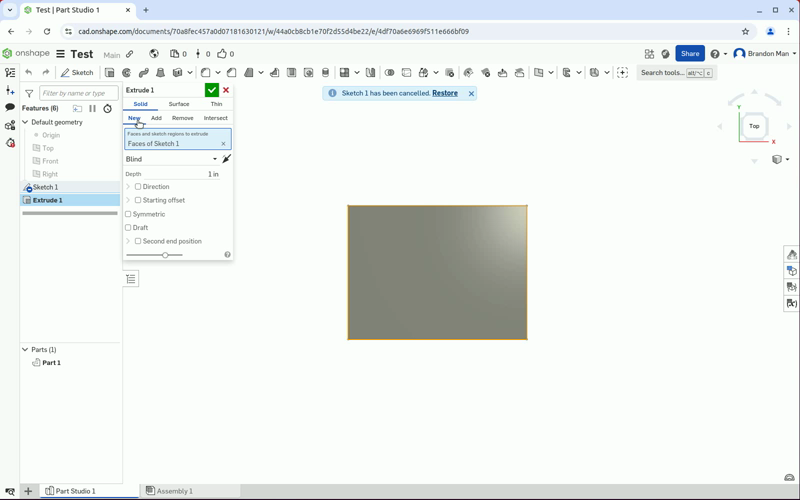
key(tab, 4)
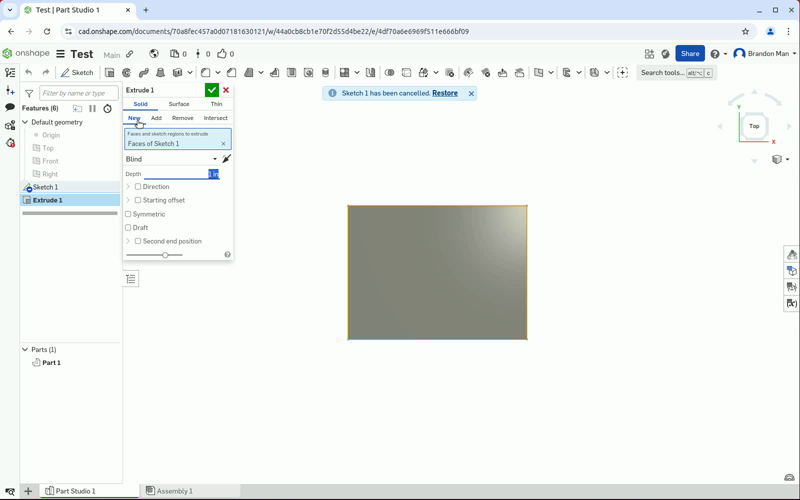
text(9.147)
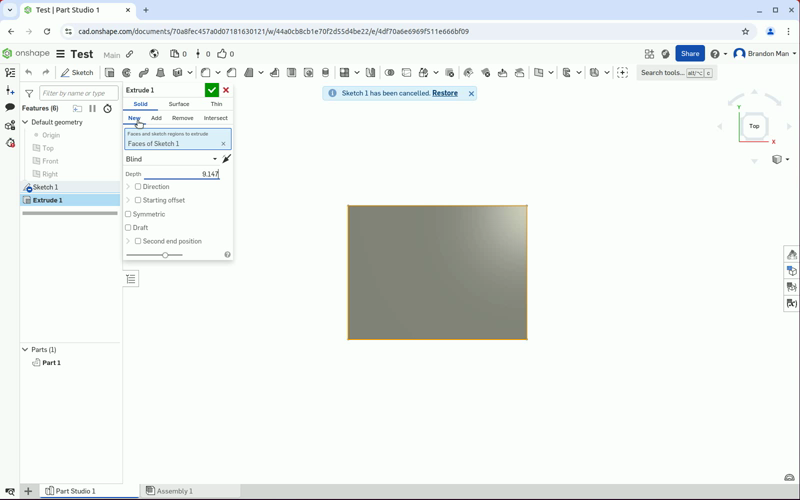
key(enter)
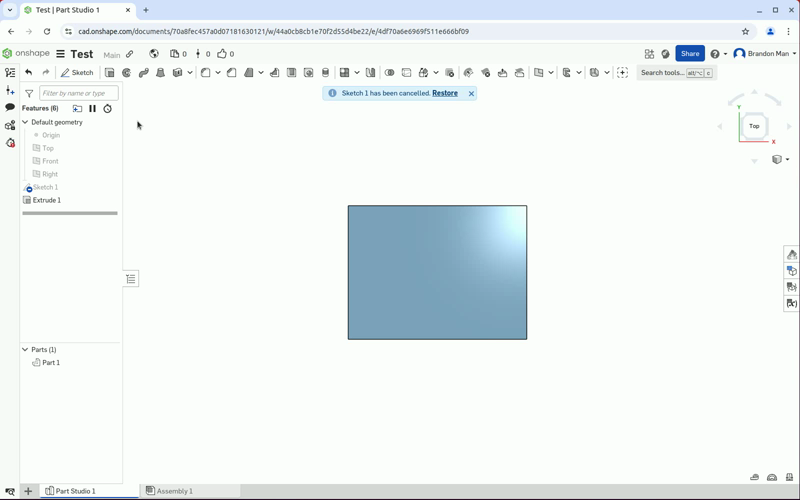
key(shift+h)
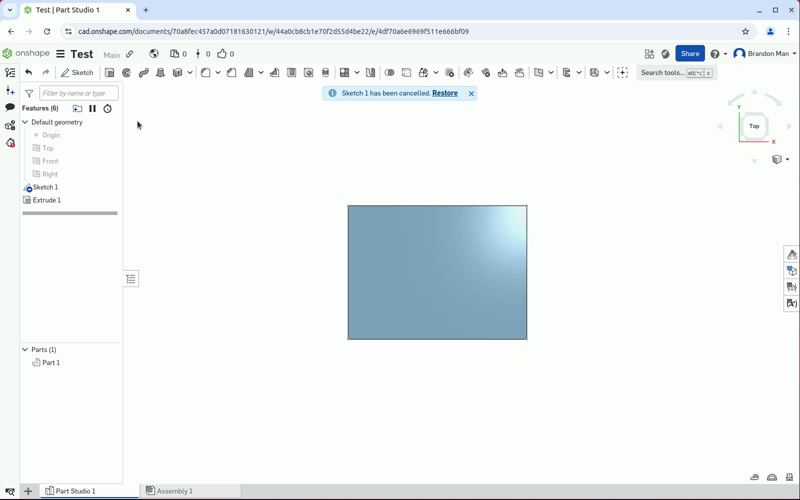
key(shift+h)
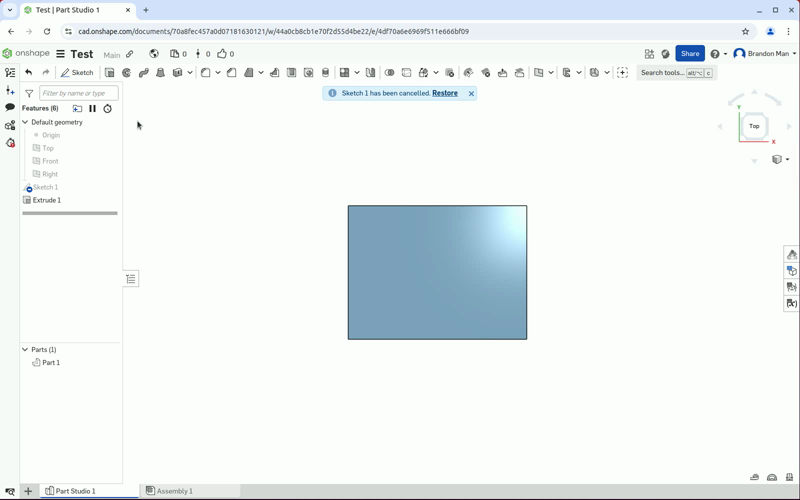
mouse_move(73, 189)
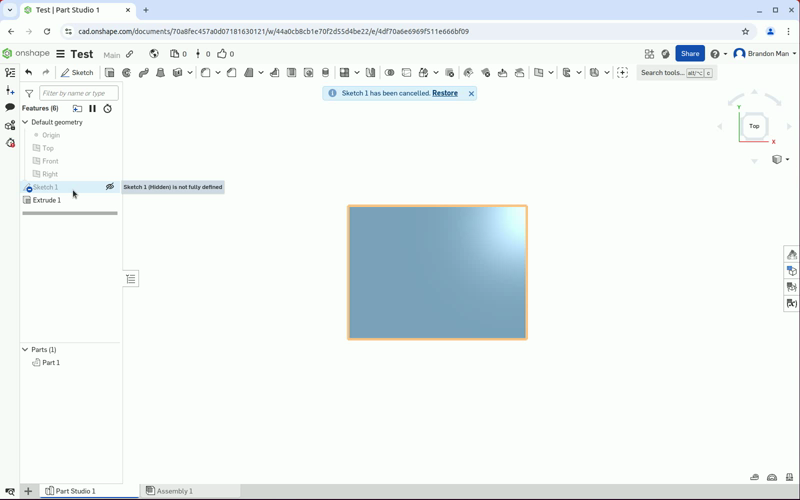
click(73, 189)
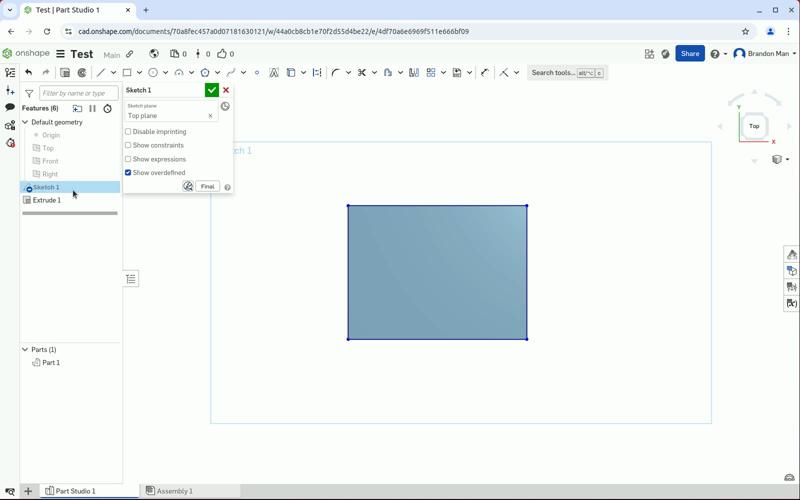
mouse_move(229, 92)
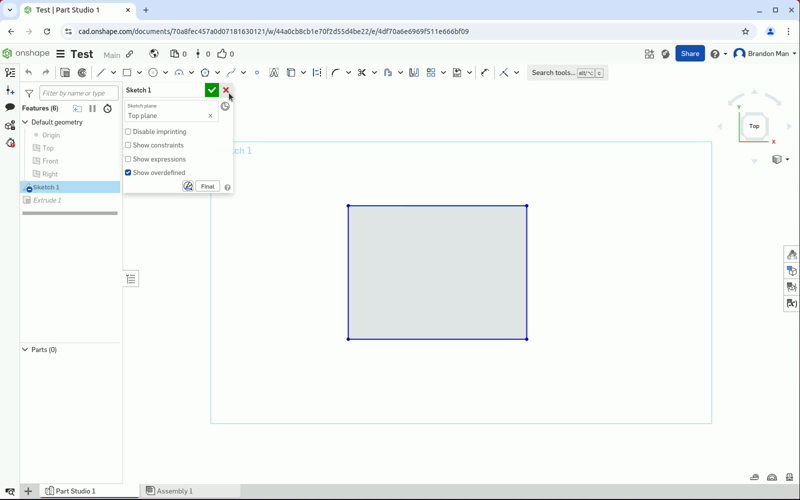
click(229, 92)
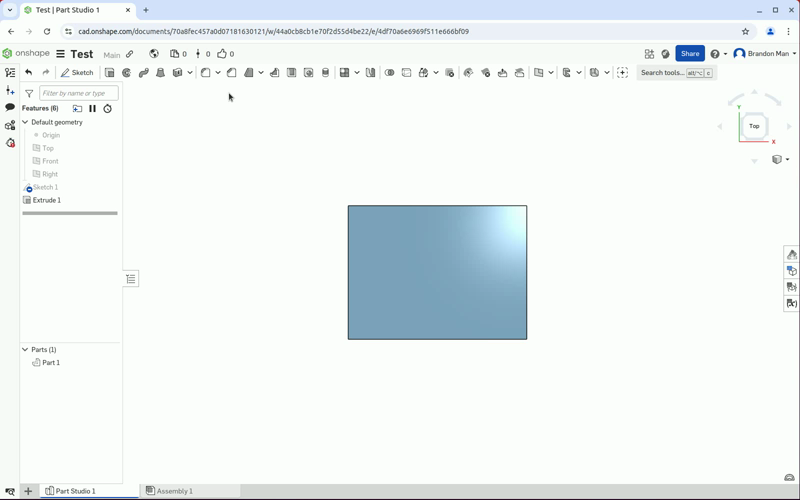
mouse_move(541, 75)
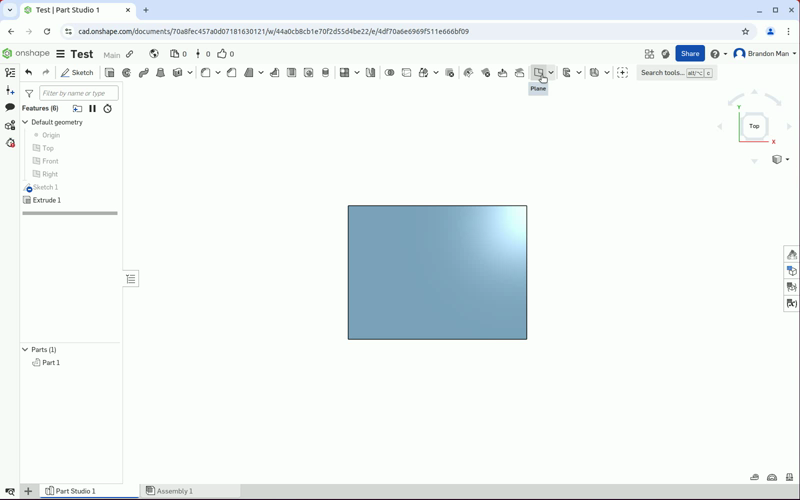
click(541, 75)
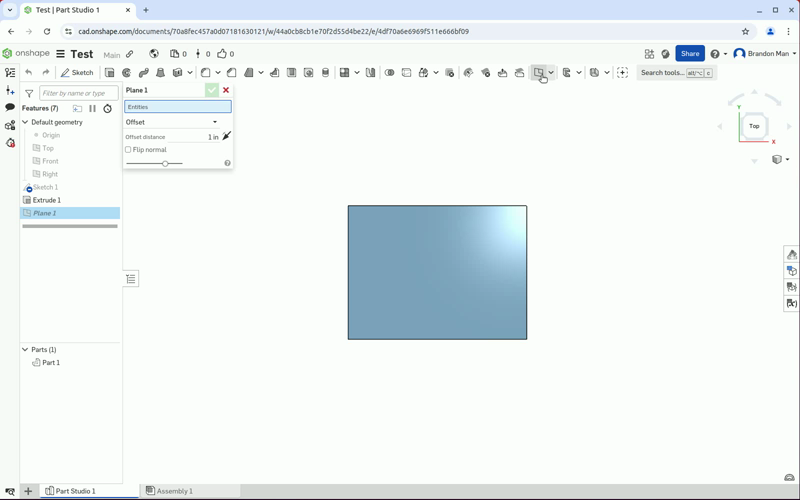
mouse_move(73, 150)
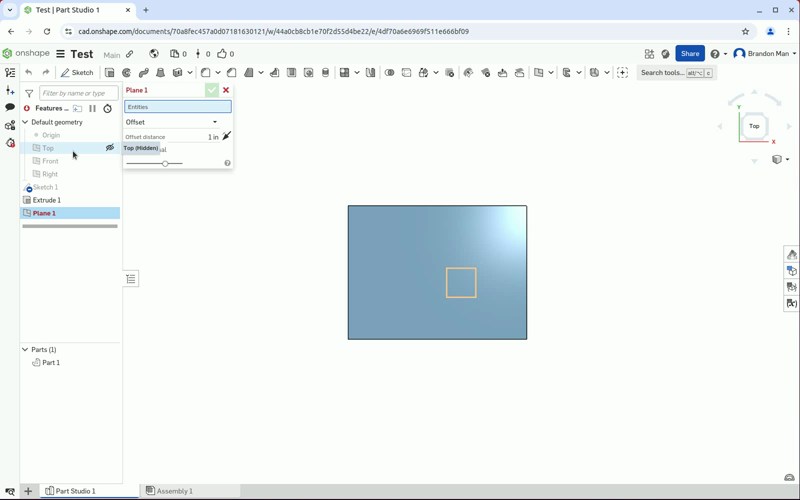
click(73, 150)
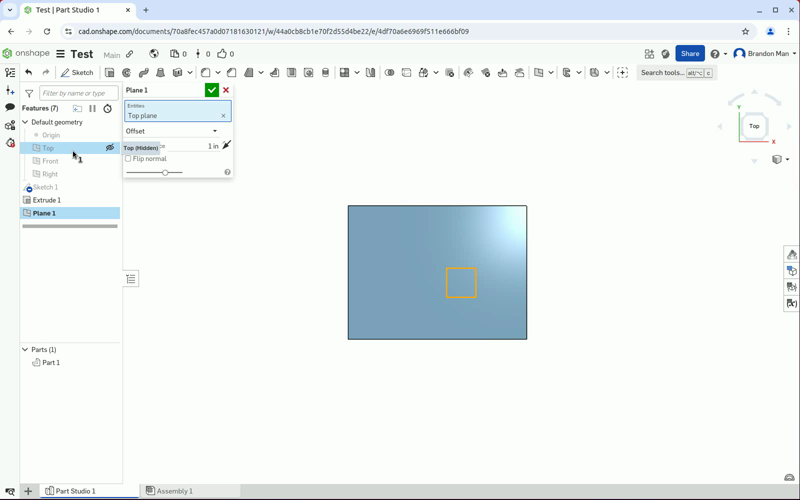
key(tab, 2)
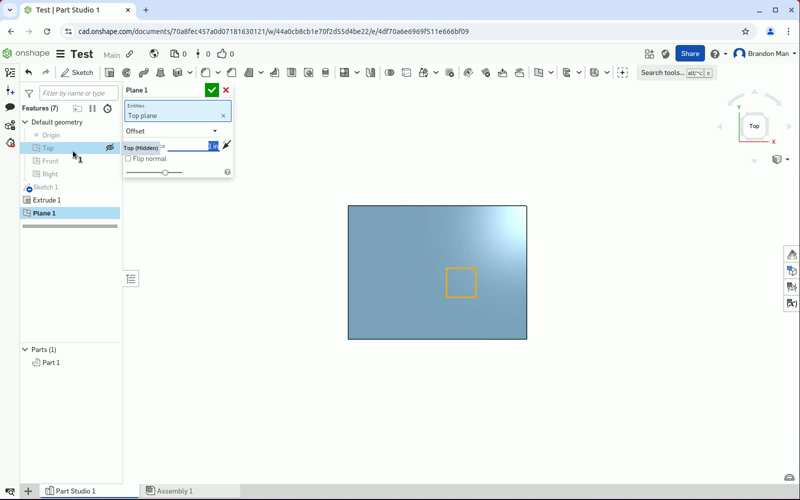
text(9.151)
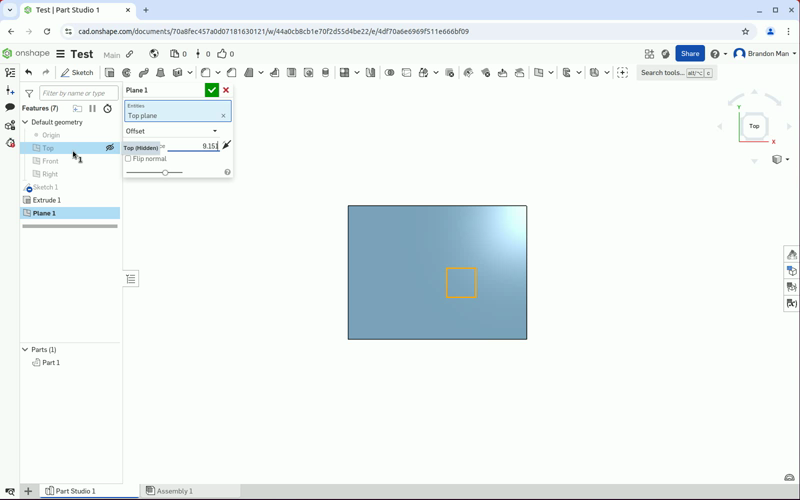
key(enter, 2)
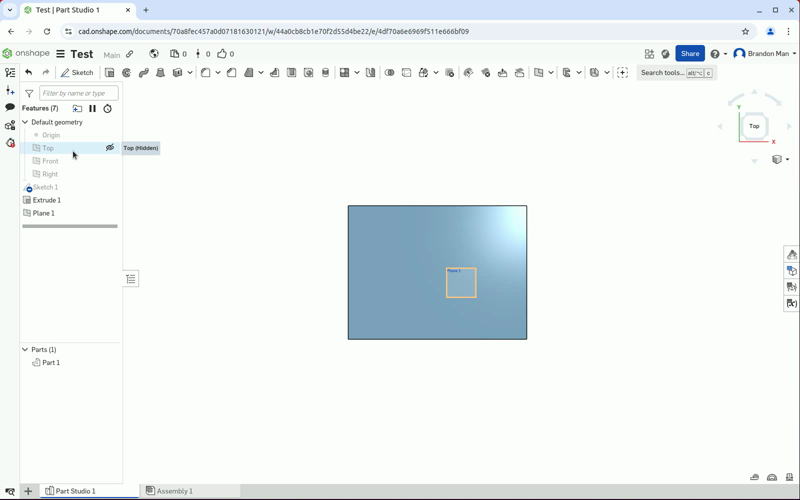
key(shift+s)
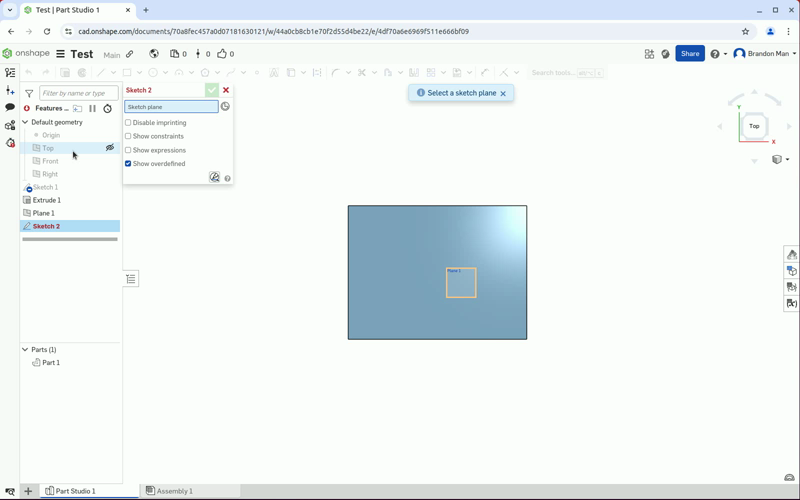
mouse_move(73, 215)
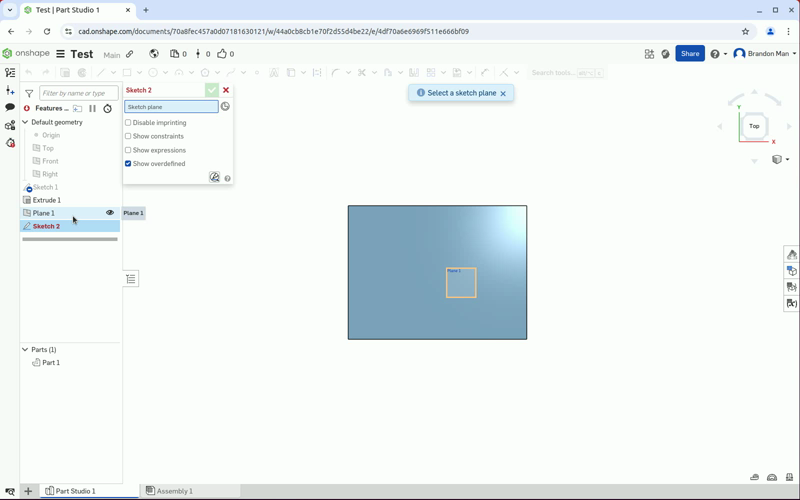
click(73, 215)
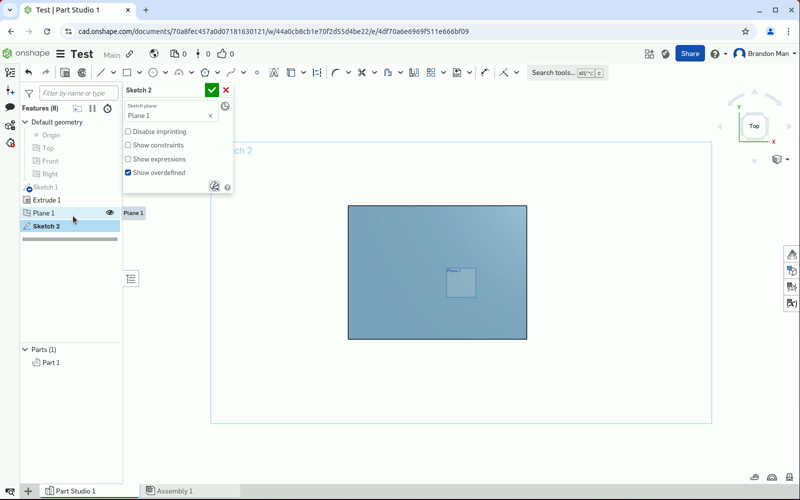
mouse_move(73, 352)
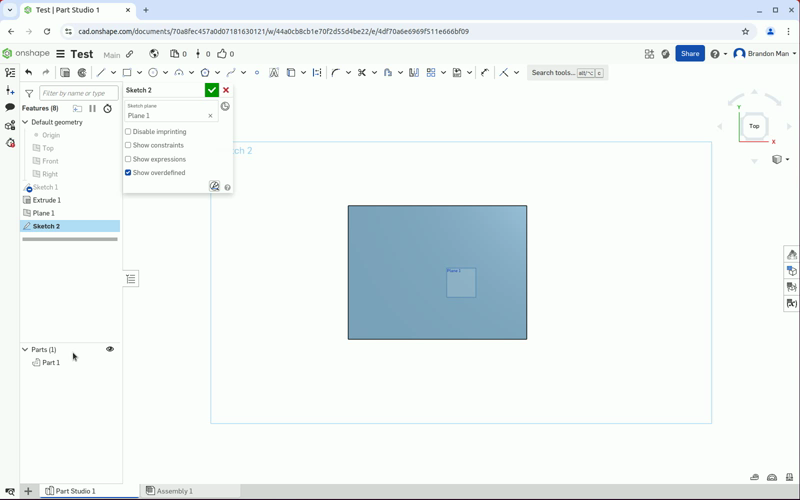
key(y)
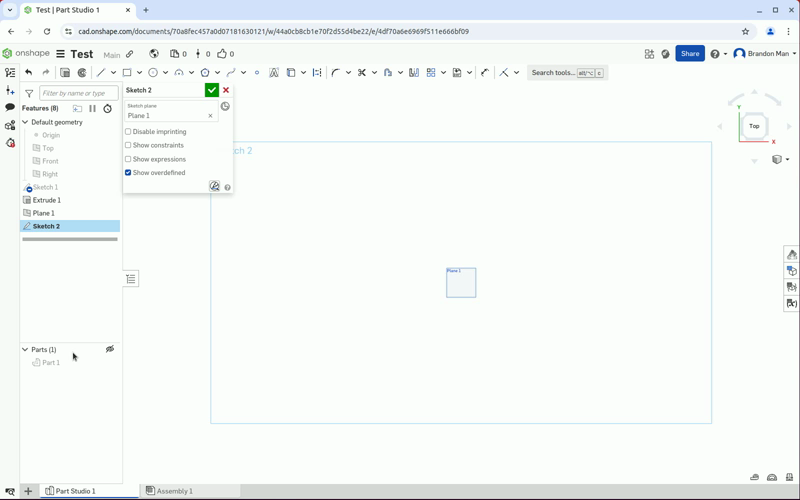
key(l)
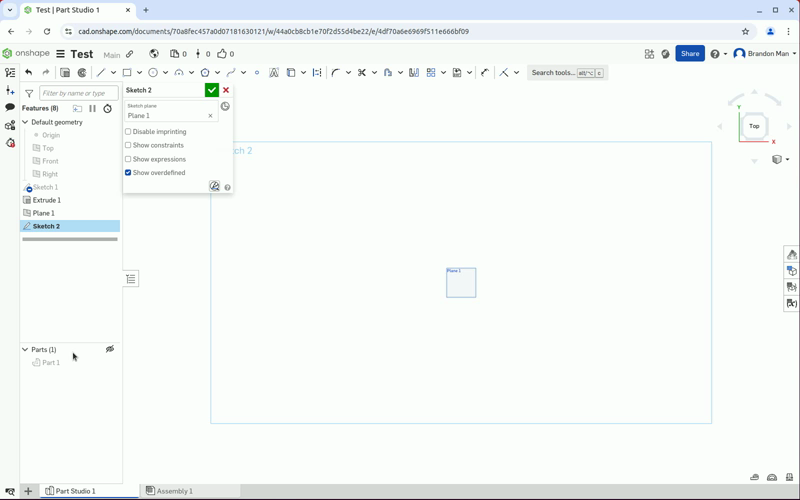
key_down(shift)
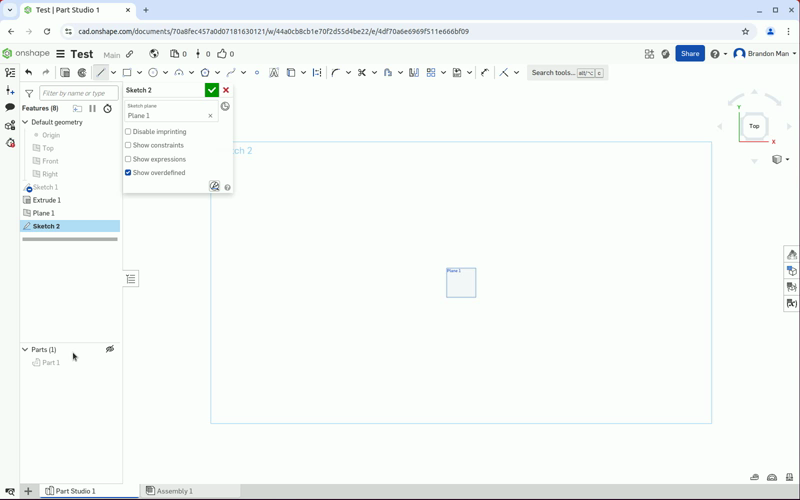
mouse_move(483, 339)
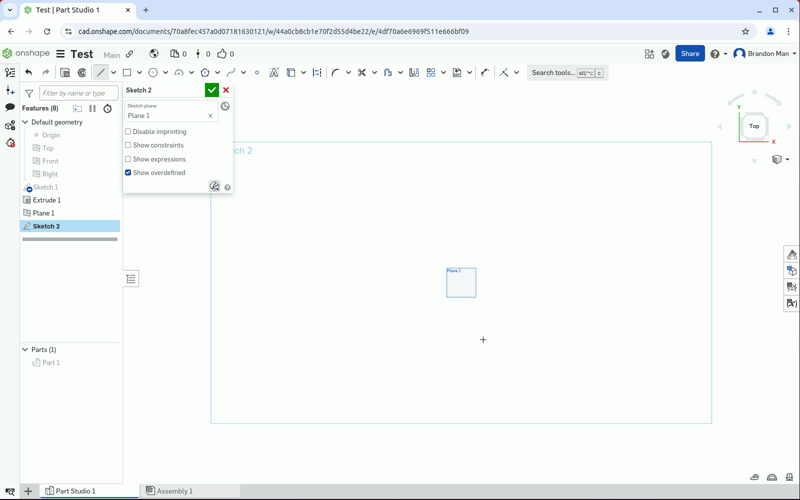
click(483, 339)
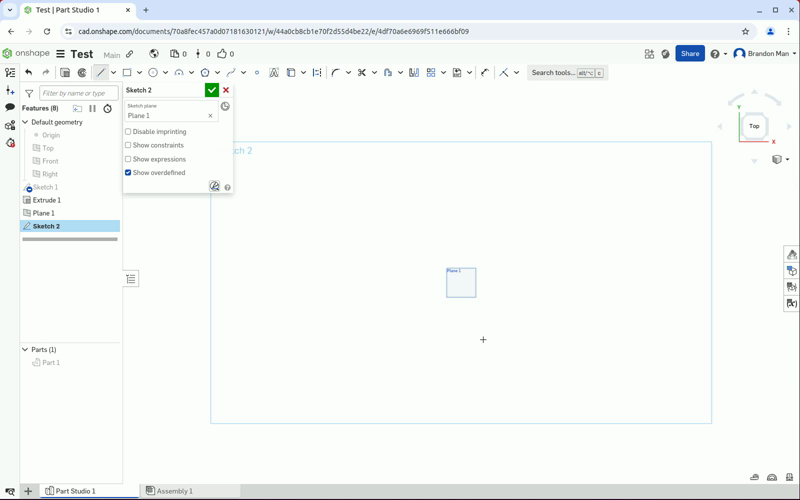
key_up(shift)
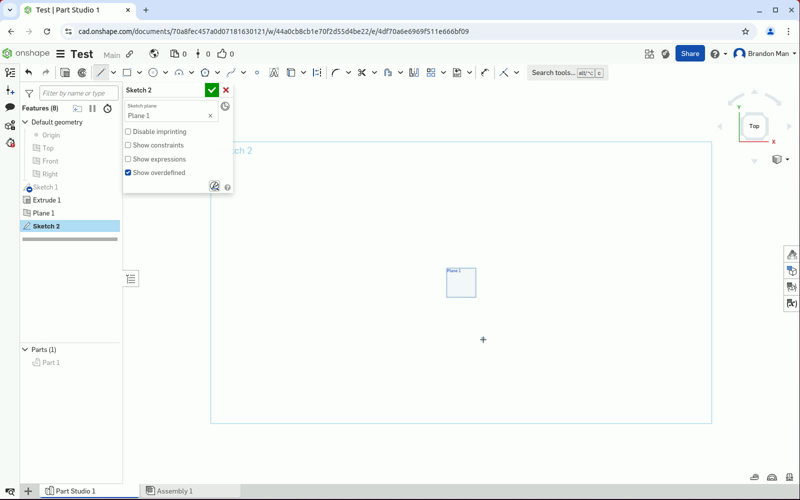
key_down(shift)
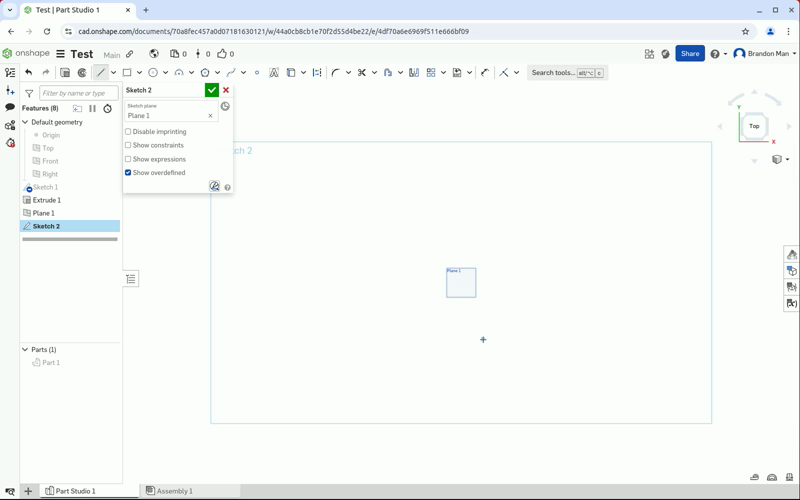
mouse_move(513, 339)
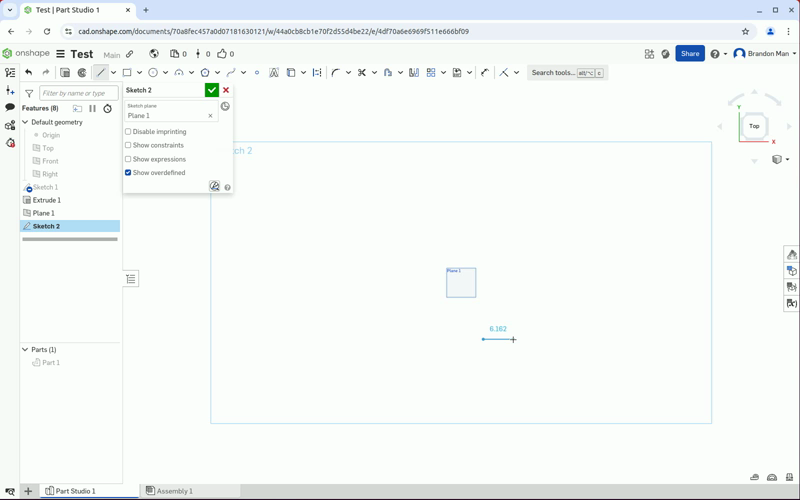
mouse_move(527, 339)
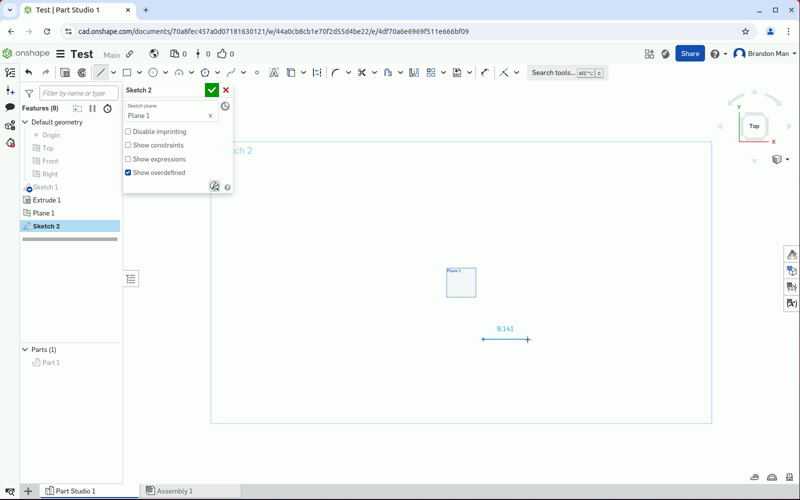
click(527, 339)
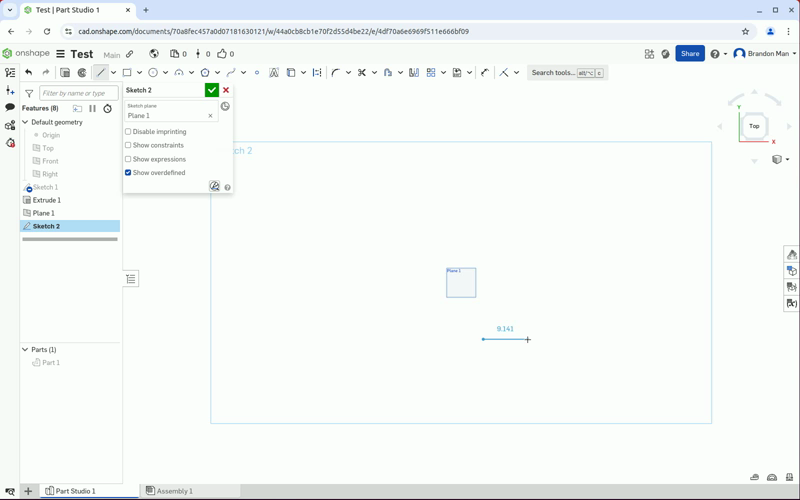
key_up(shift)
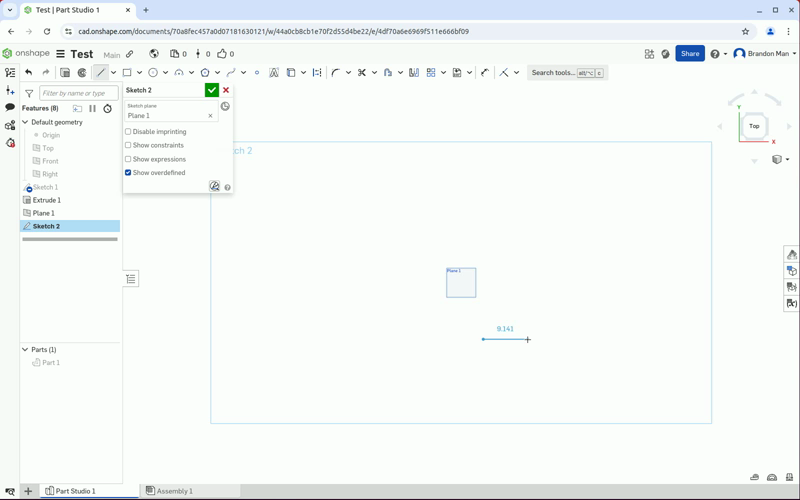
key_down(shift)
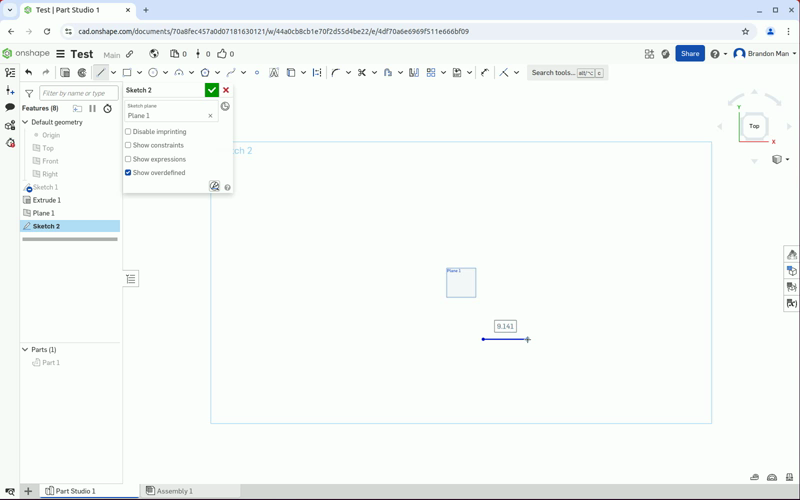
mouse_move(527, 271)
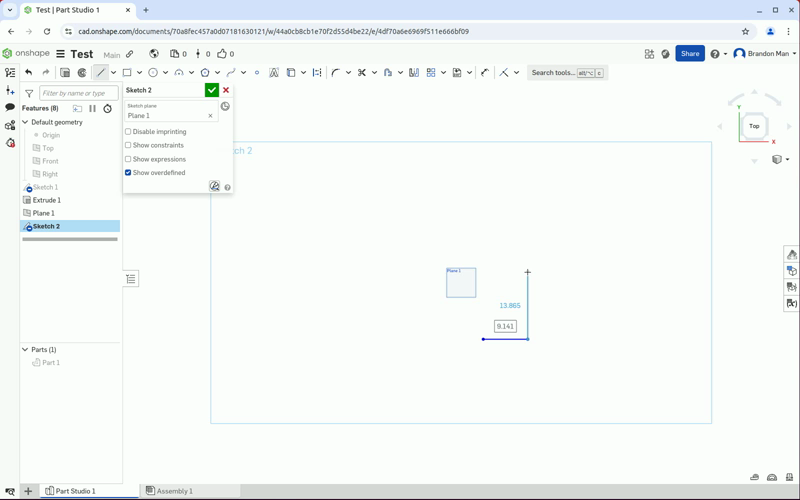
click(527, 271)
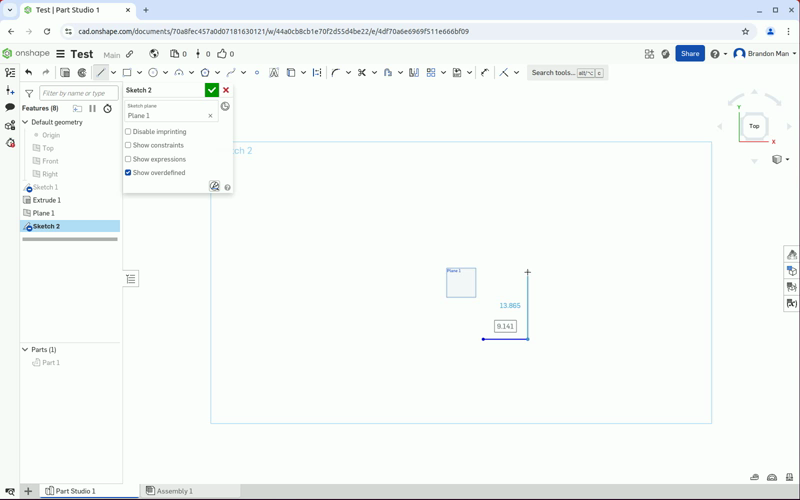
key_up(shift)
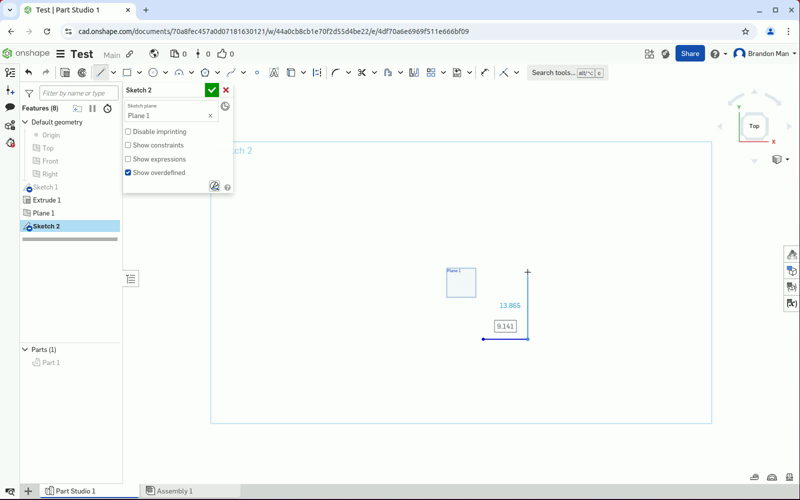
key_down(shift)
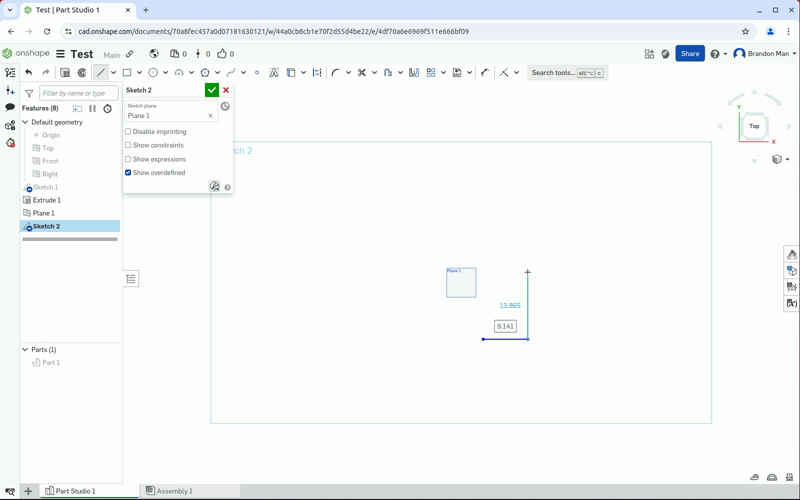
mouse_move(483, 339)
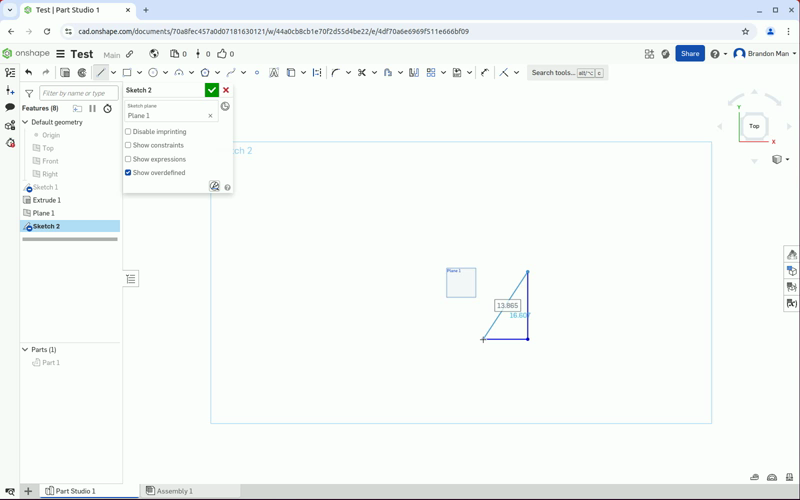
key_up(shift)
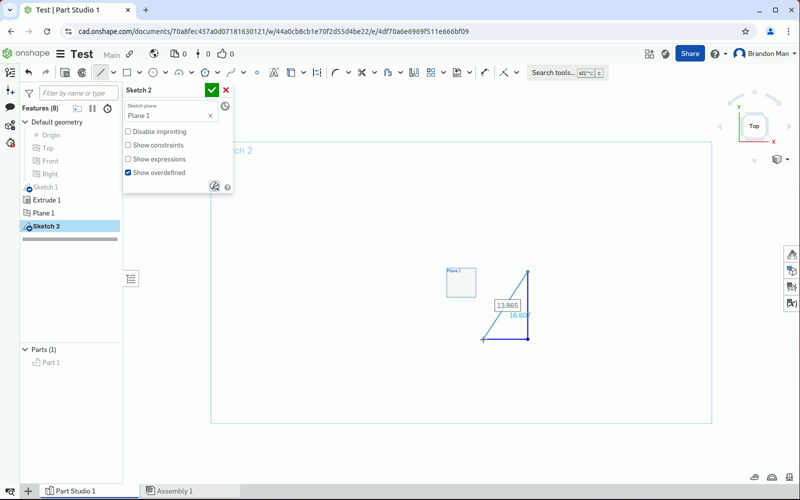
click(483, 339)
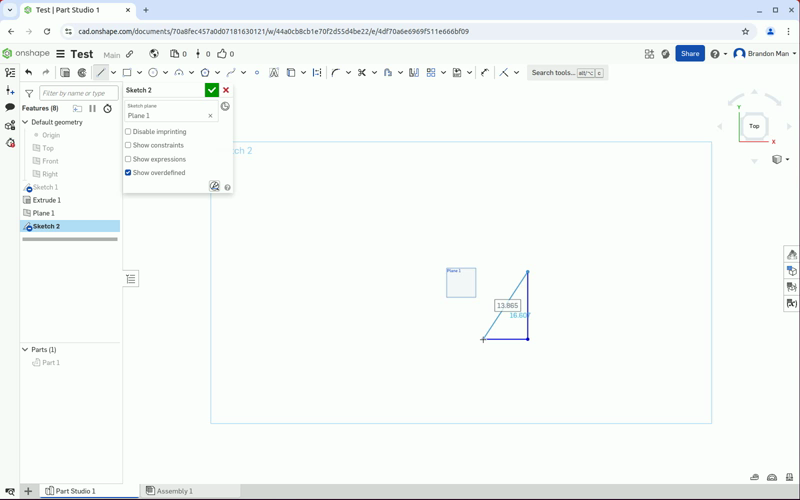
key(esc)
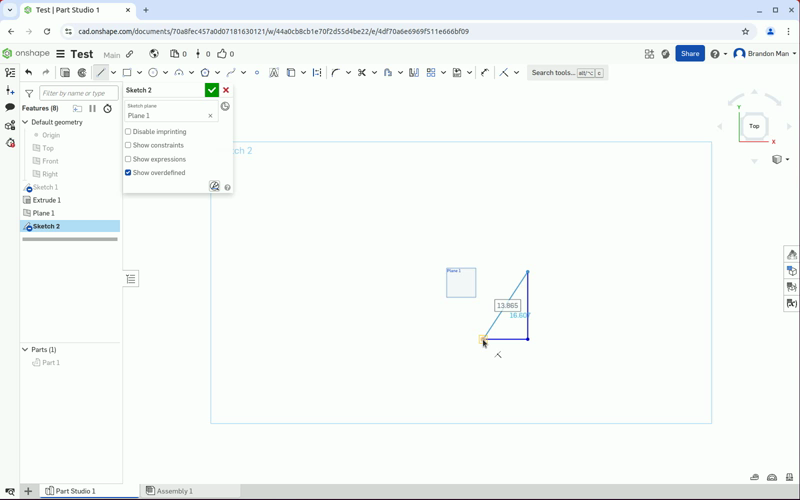
mouse_move(512, 299)
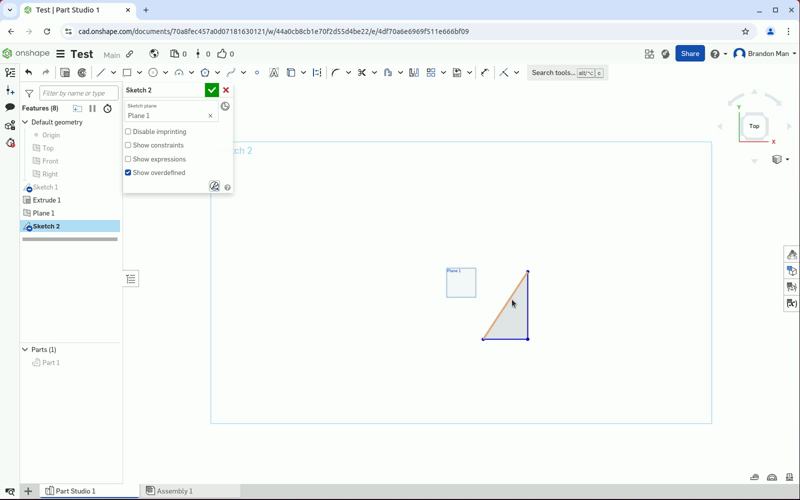
scroll(6)
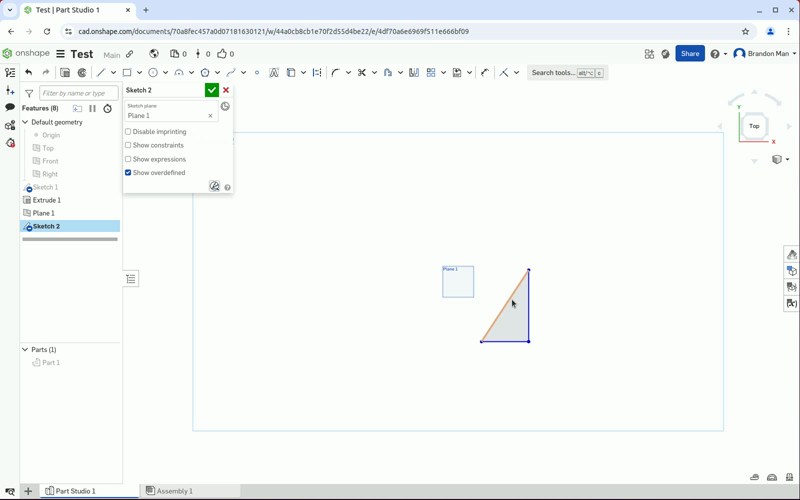
scroll(6)
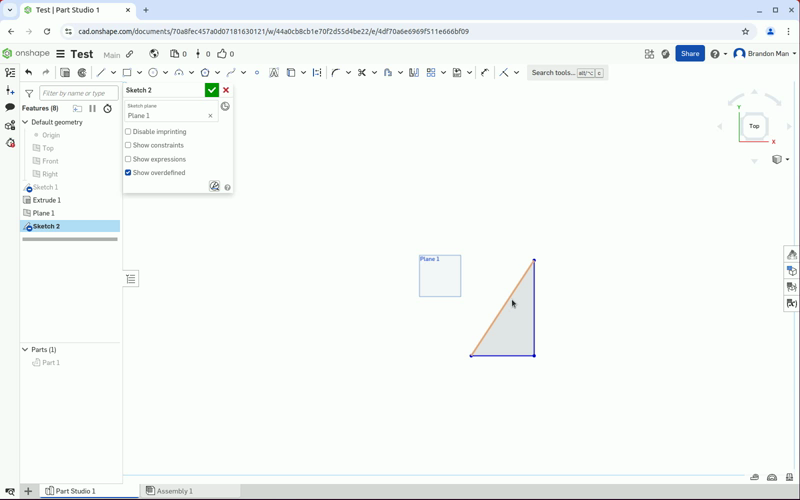
scroll(6)
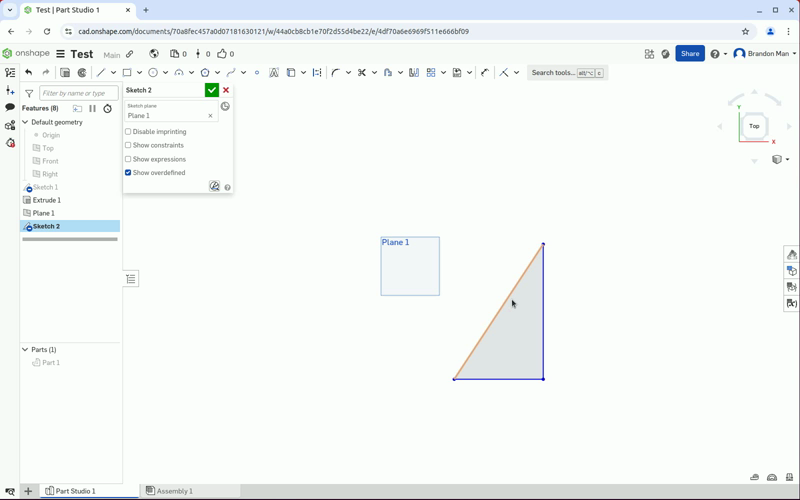
scroll(6)
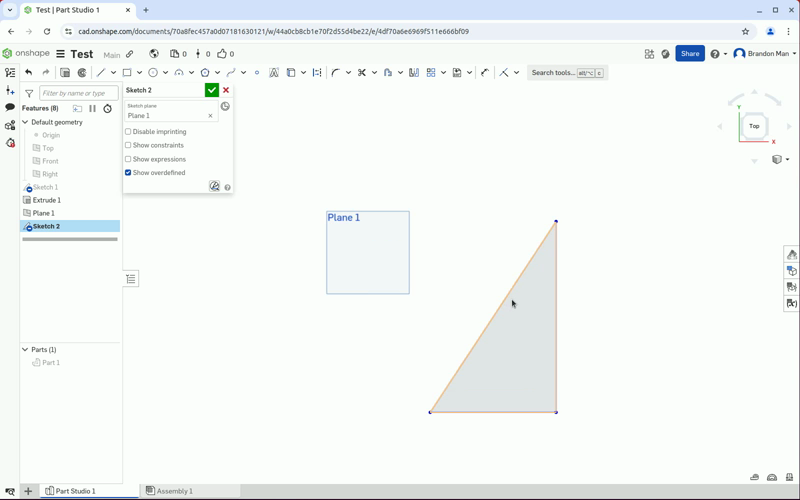
scroll(6)
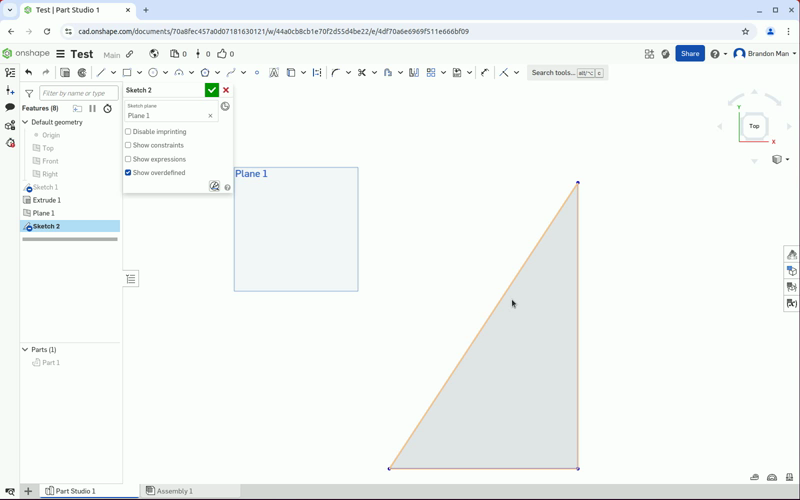
scroll(6)
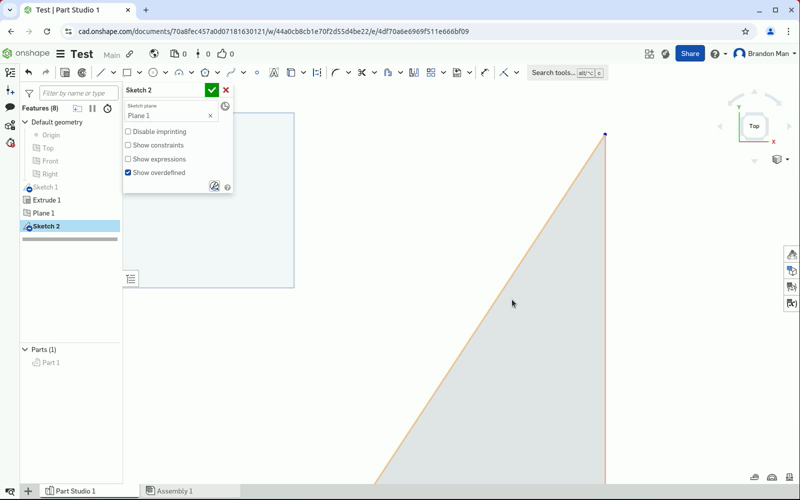
scroll(6)
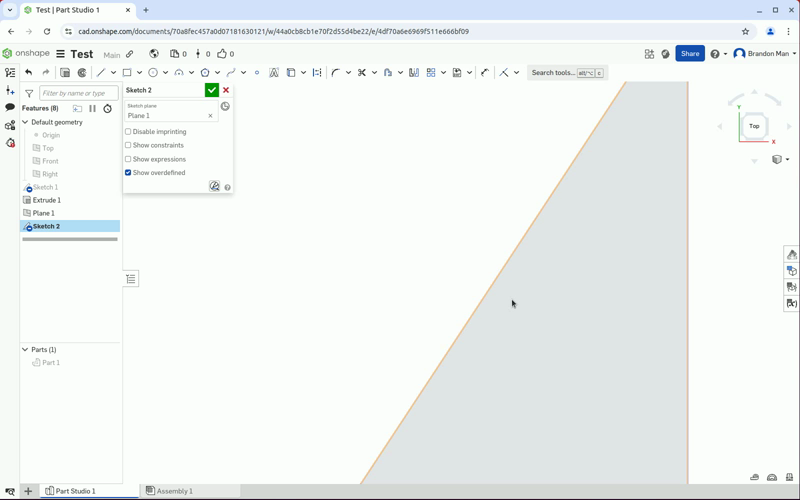
click(512, 299)
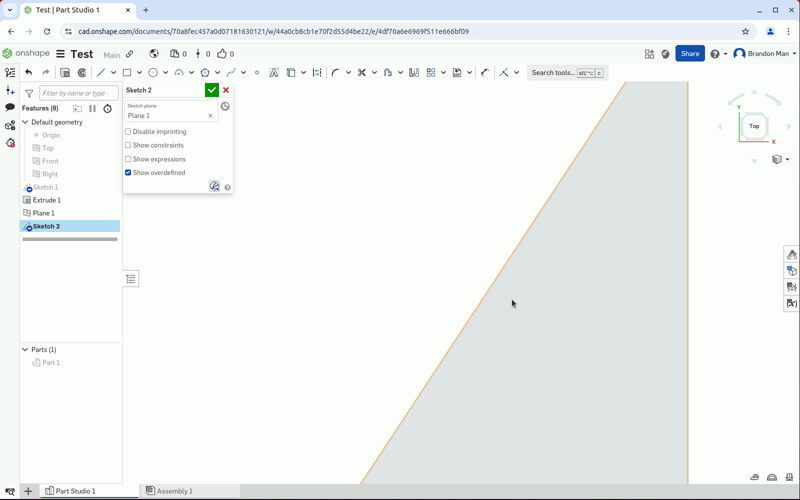
scroll(-6)
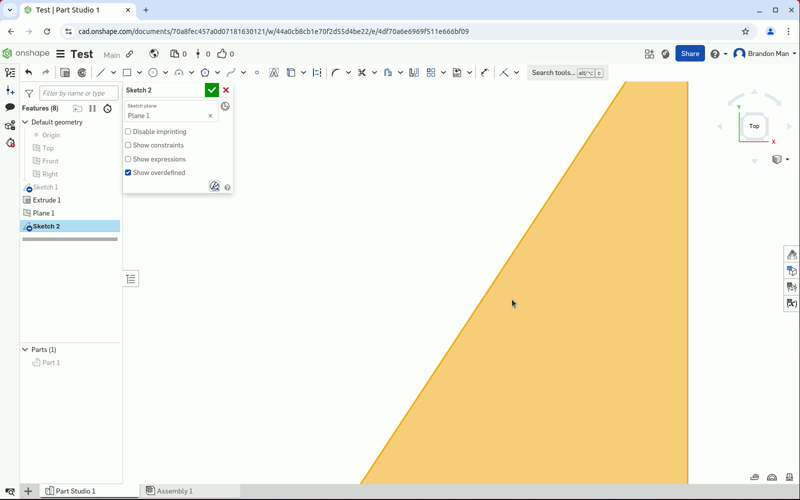
scroll(-6)
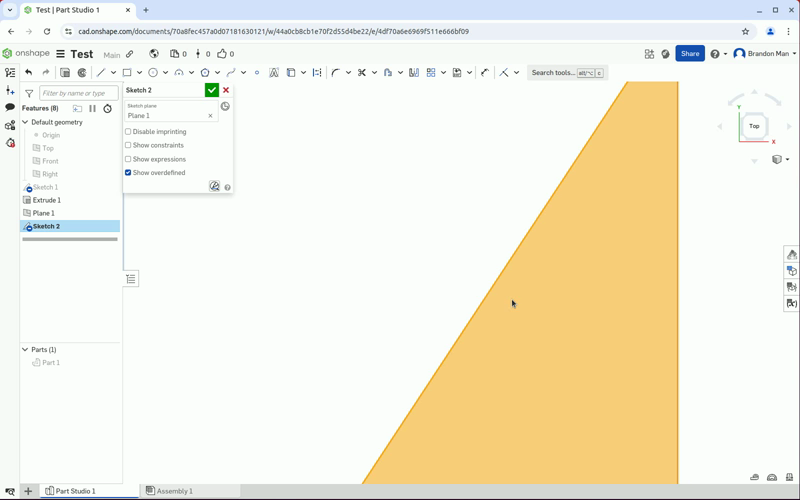
scroll(-6)
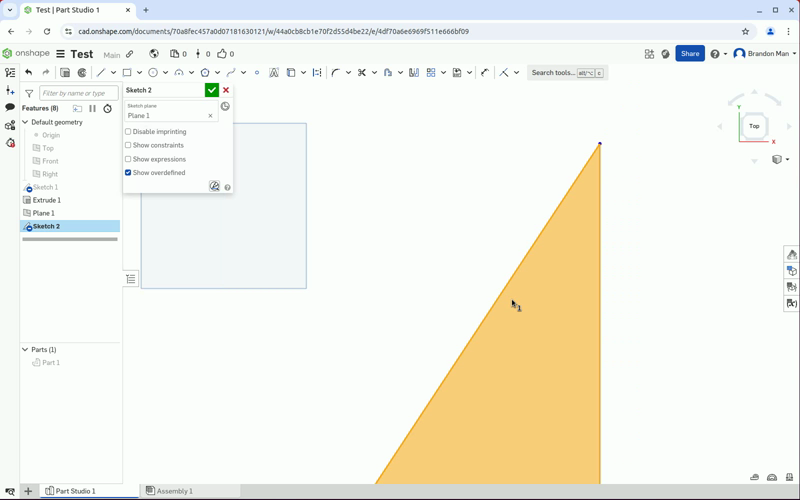
scroll(-6)
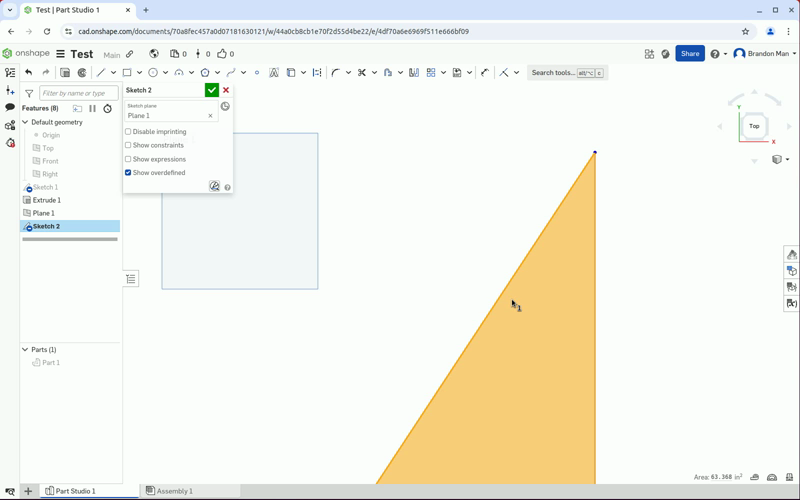
scroll(-6)
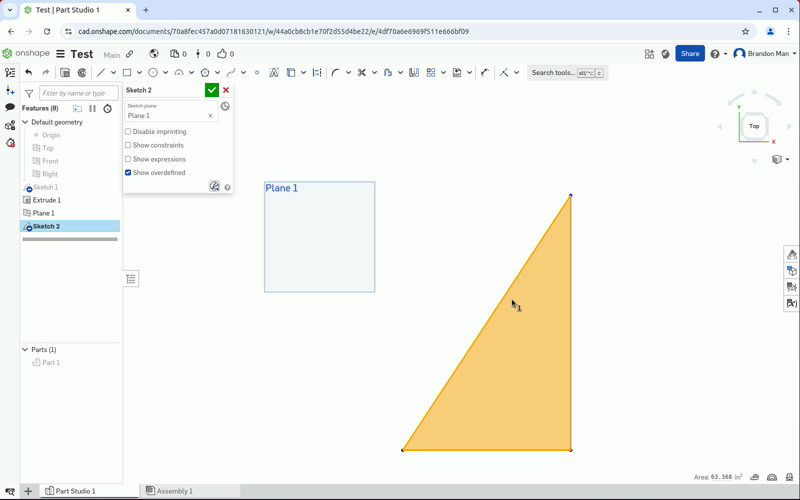
scroll(-6)
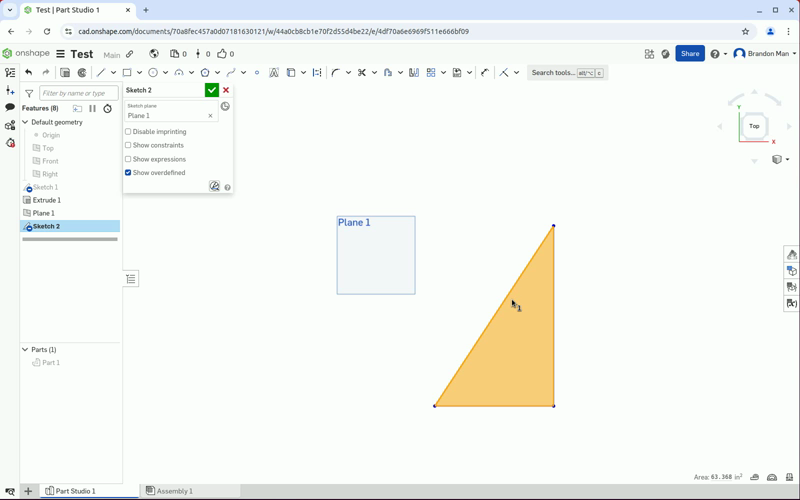
scroll(-6)
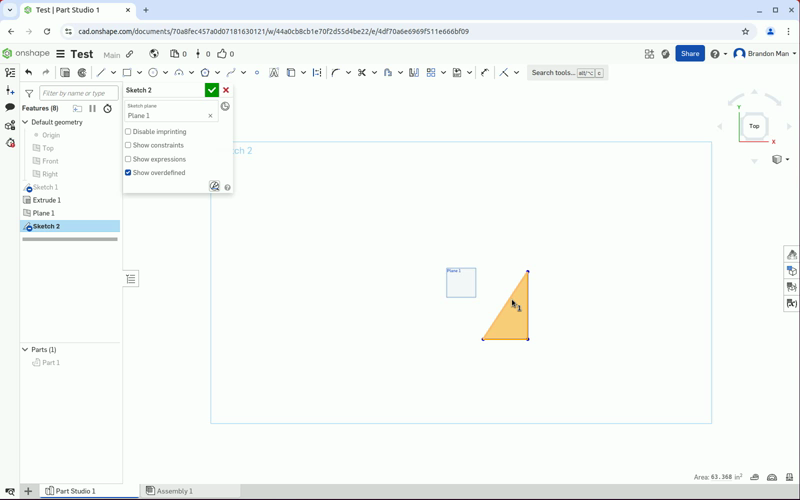
mouse_move(73, 352)
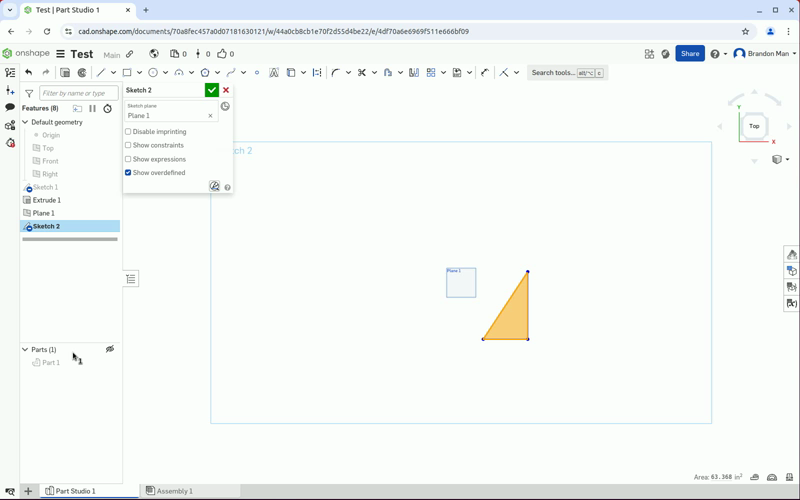
key(shift+y)
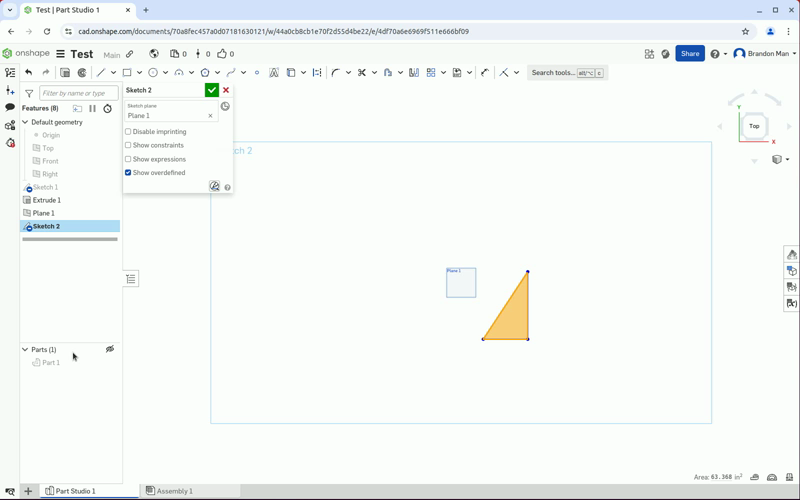
key(shift+e)
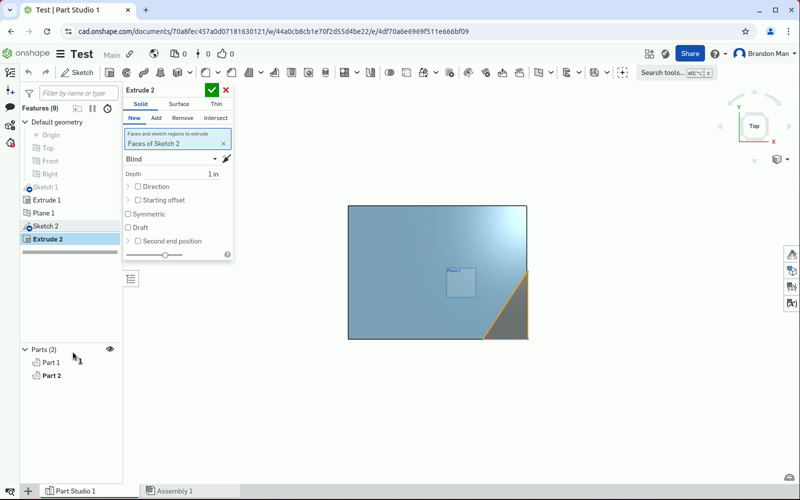
mouse_move(143, 106)
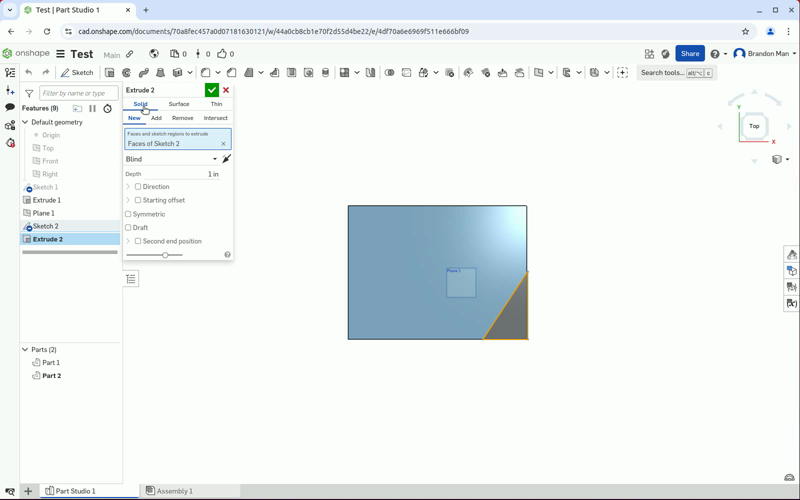
click(143, 106)
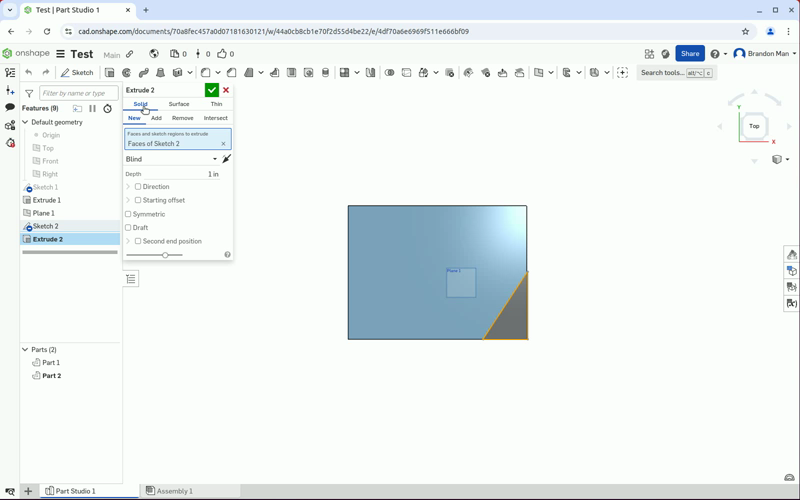
mouse_move(137, 120)
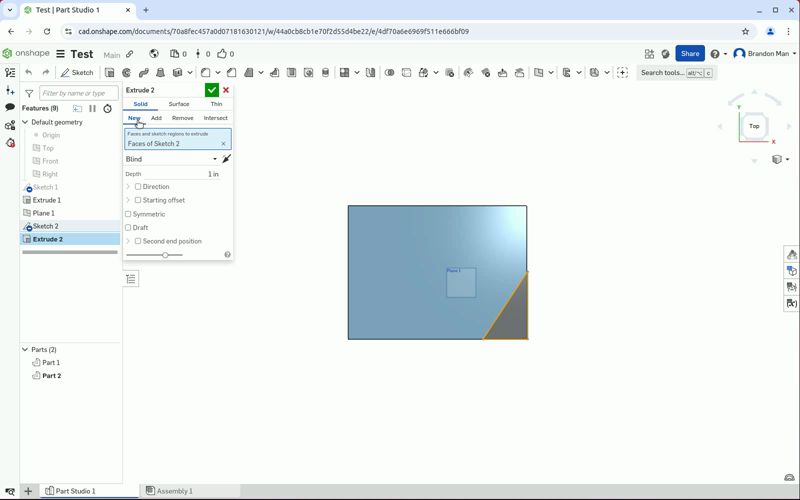
click(137, 120)
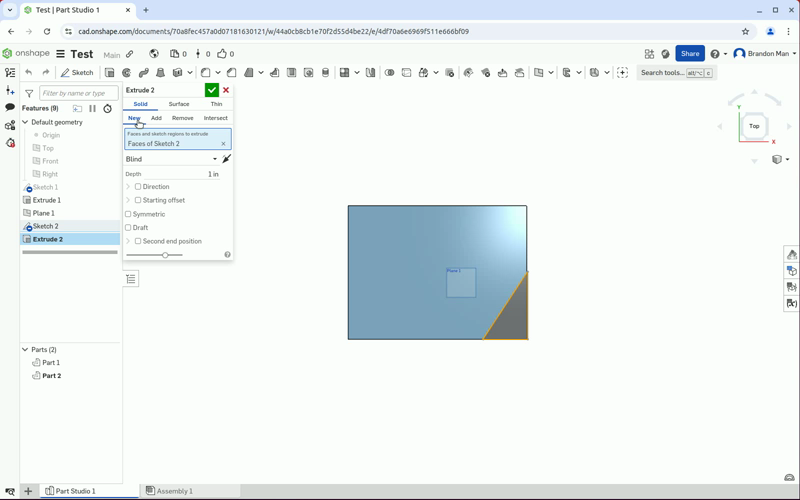
key(tab, 4)
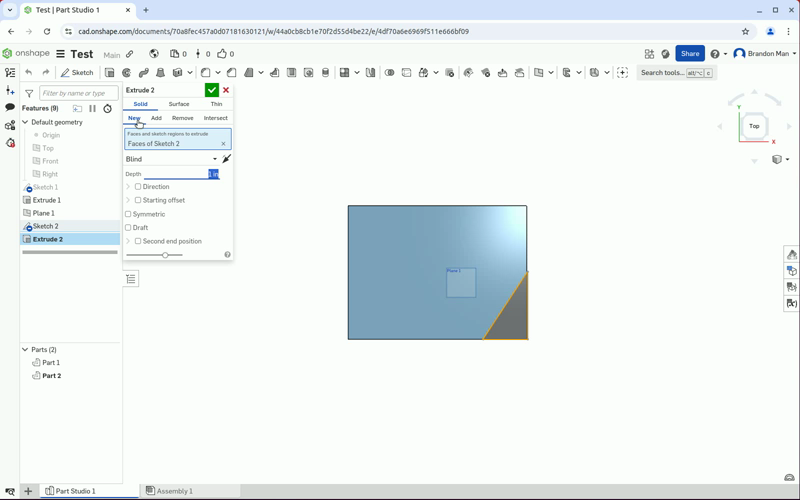
text(9.147)
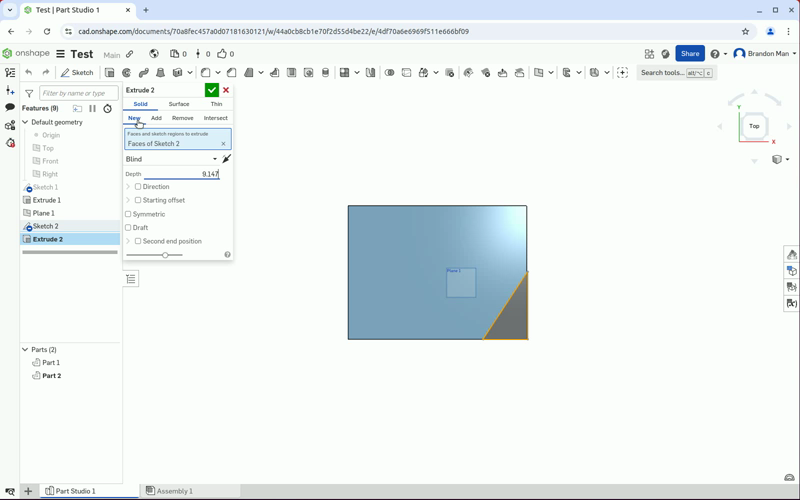
key(enter)
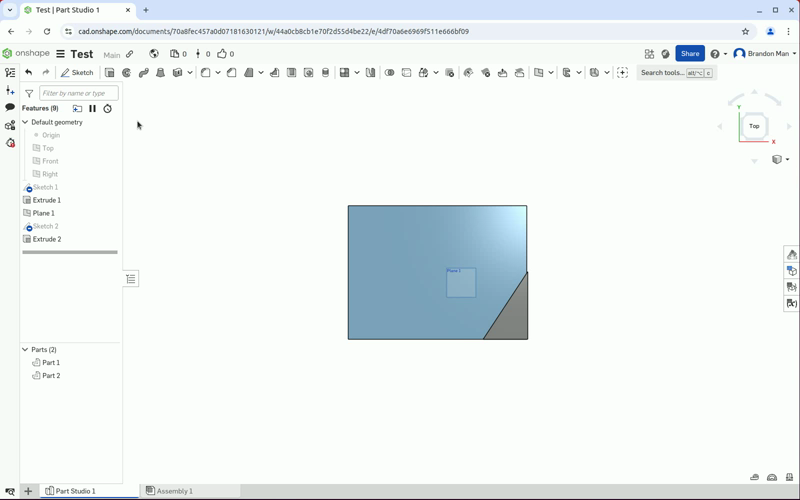
key(shift+h)
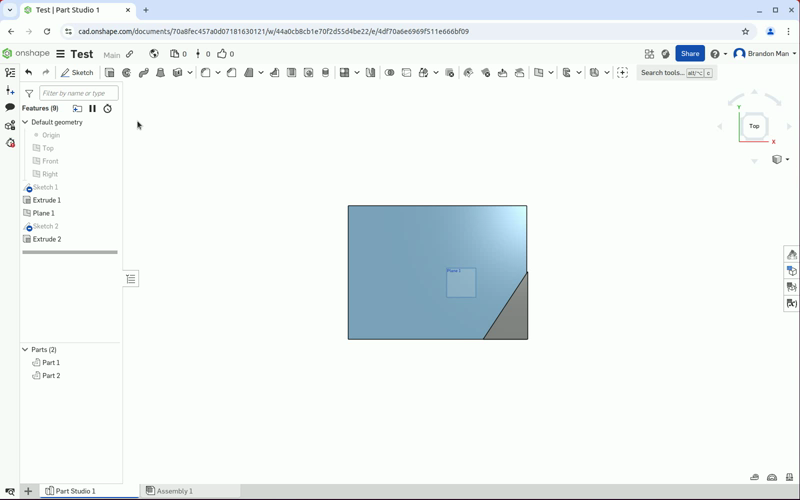
key(shift+h)
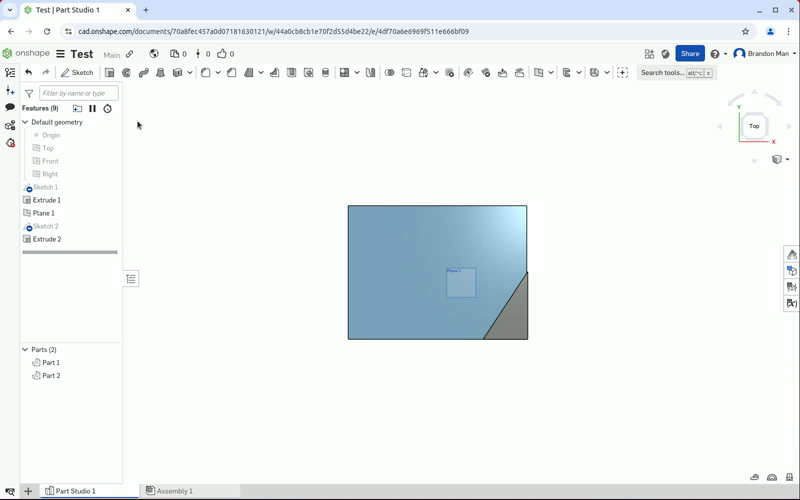
mouse_move(73, 189)
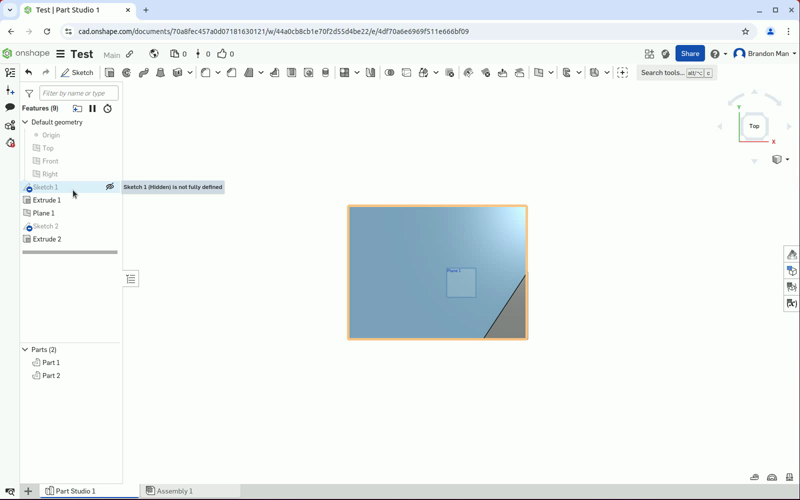
click(73, 189)
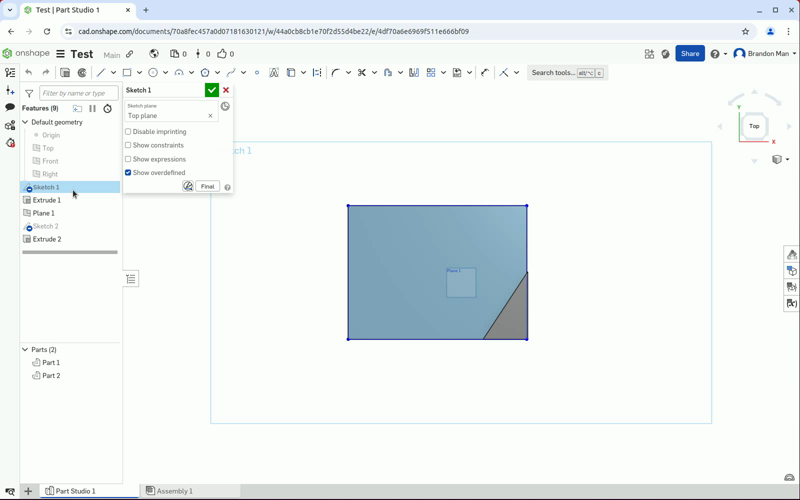
mouse_move(229, 92)
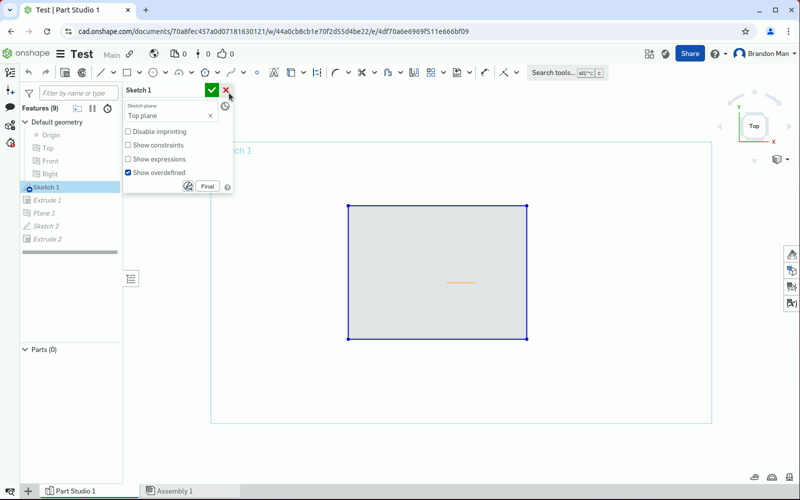
click(229, 92)
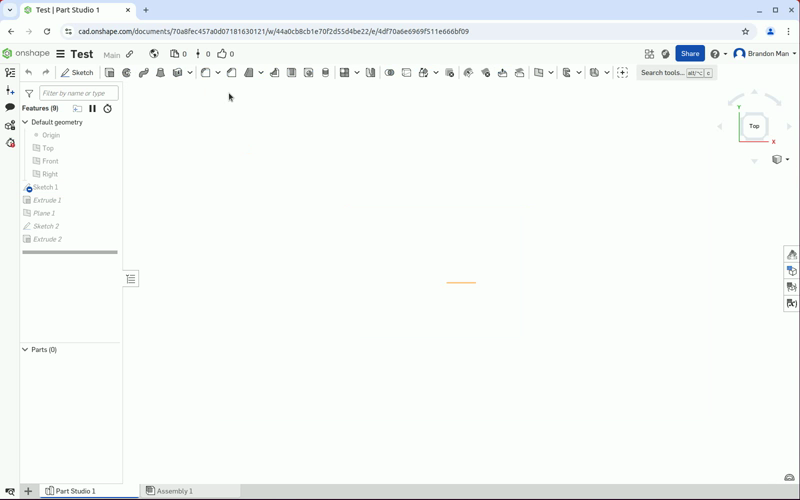
key(shift+s)
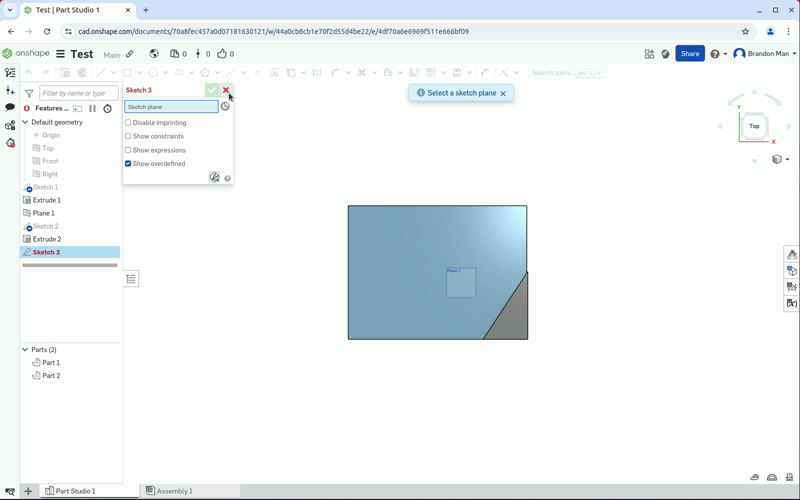
mouse_move(73, 215)
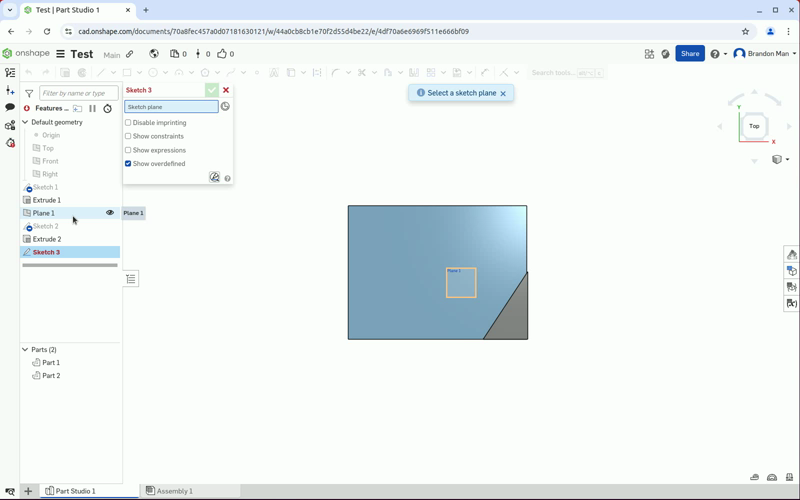
click(73, 215)
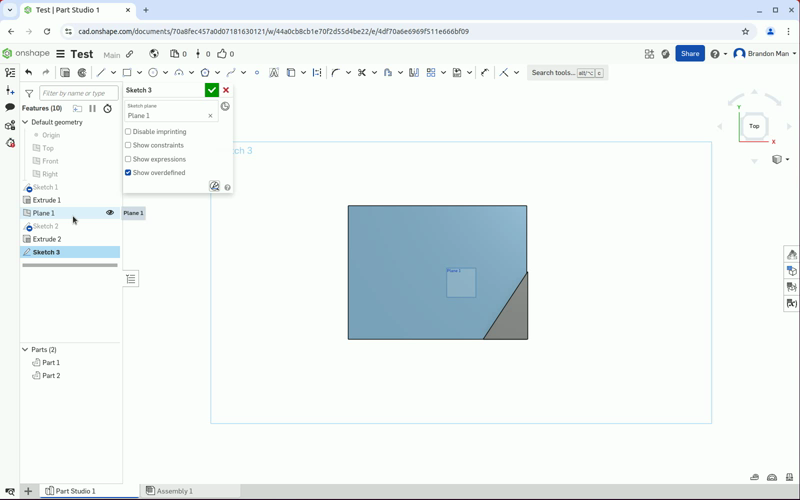
mouse_move(73, 352)
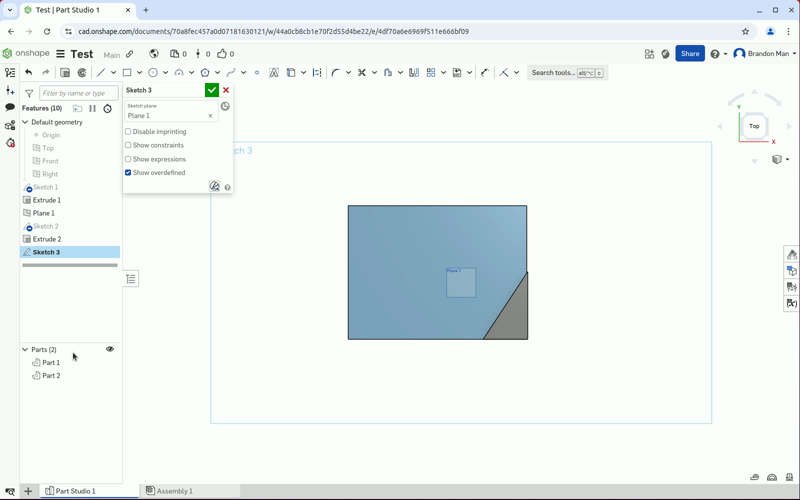
key(y)
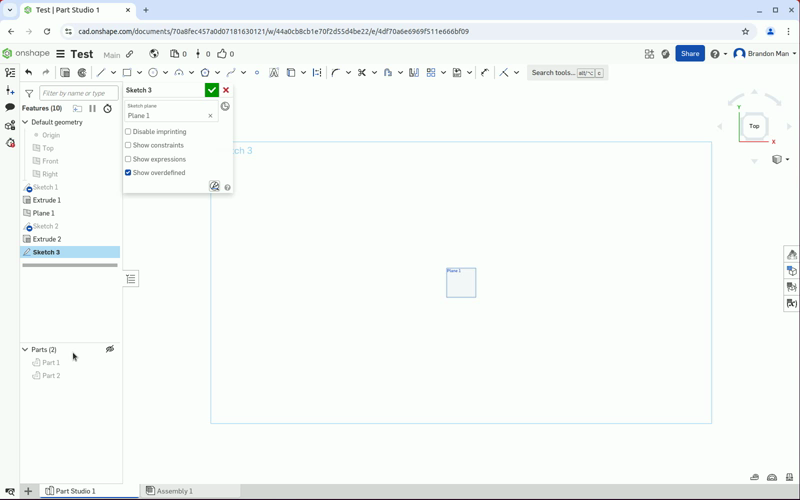
key(l)
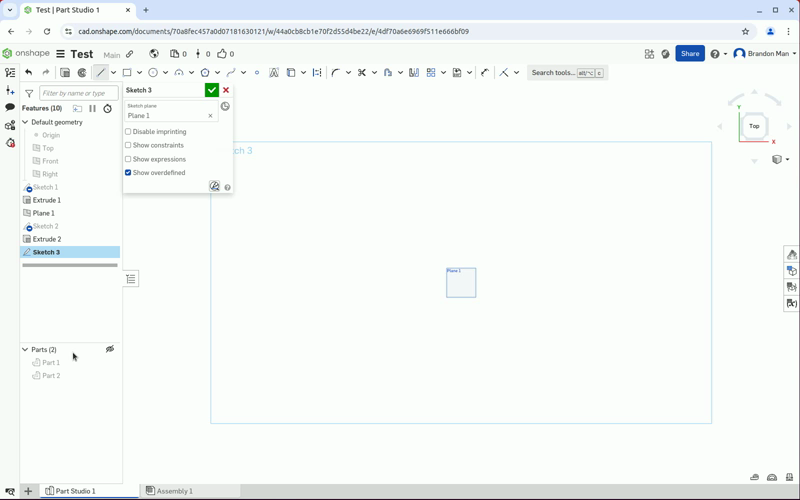
key_down(shift)
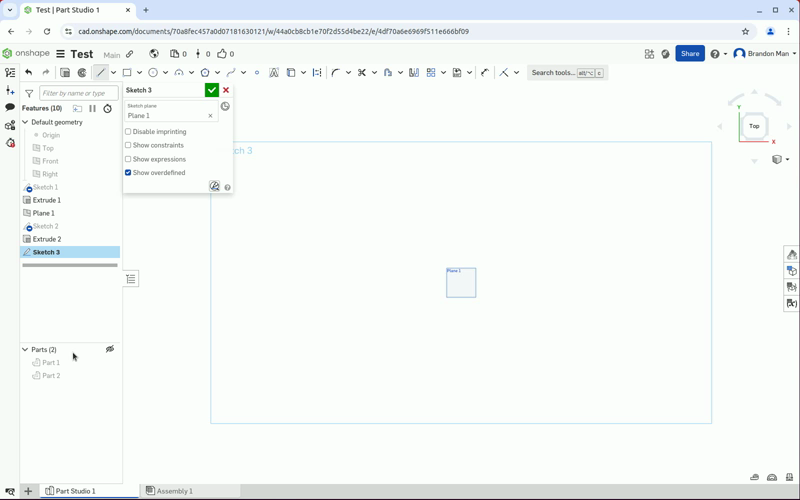
mouse_move(348, 339)
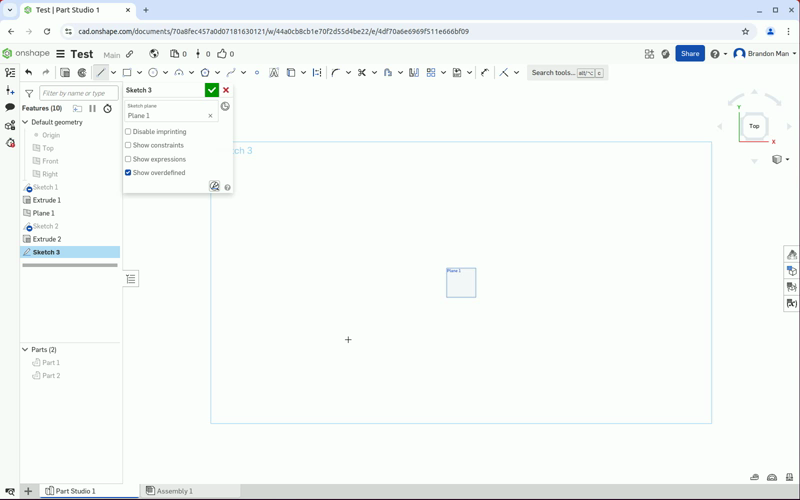
click(348, 339)
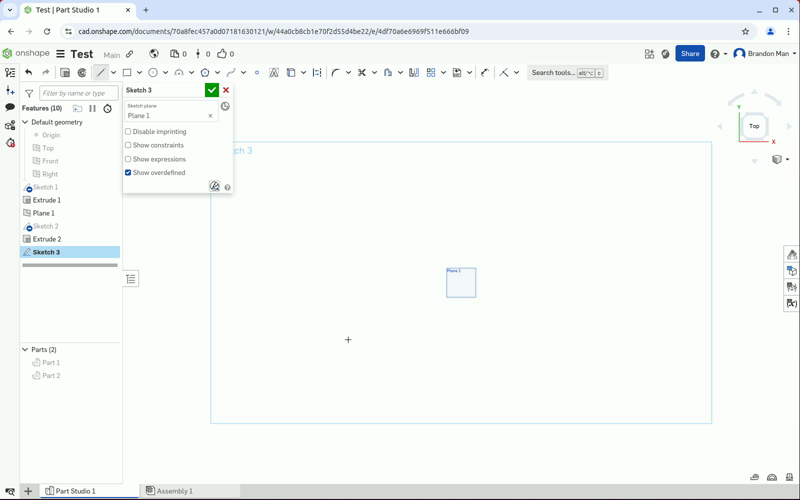
key_up(shift)
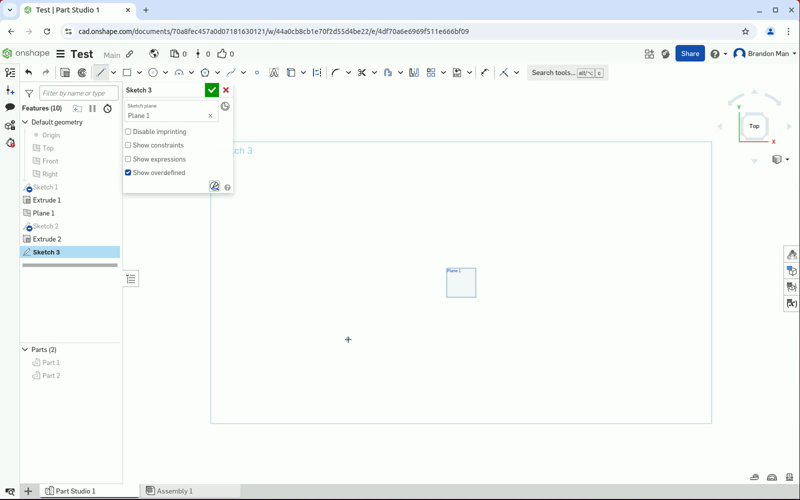
key_down(shift)
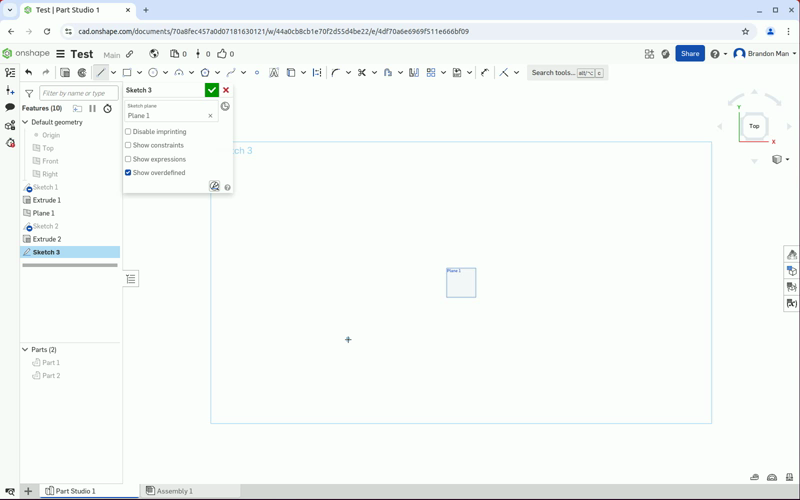
mouse_move(378, 339)
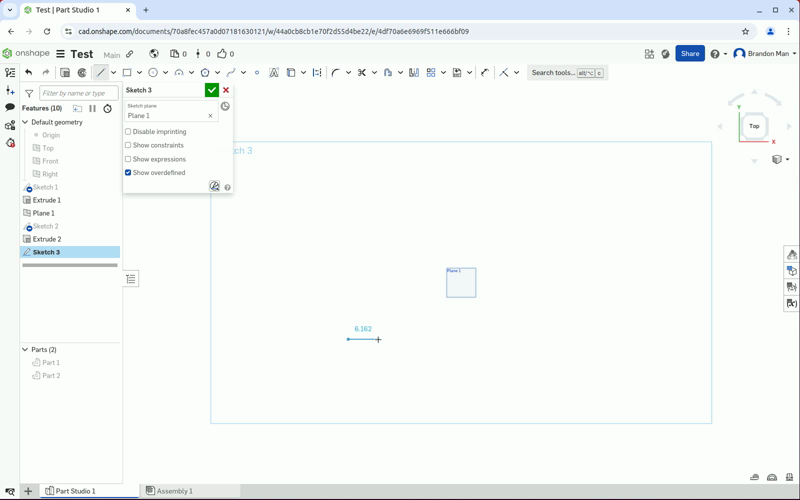
mouse_move(371, 339)
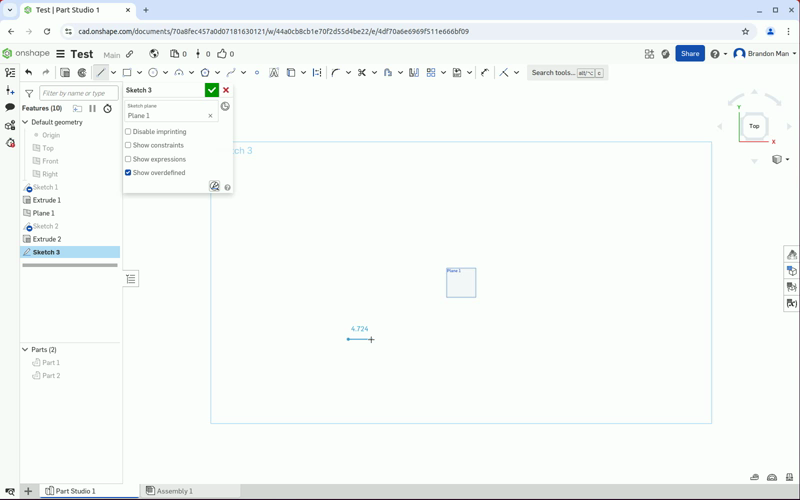
click(371, 339)
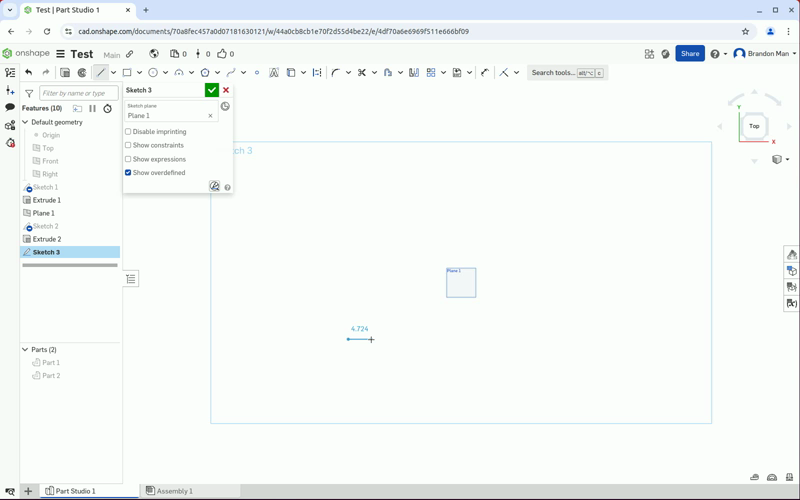
key_up(shift)
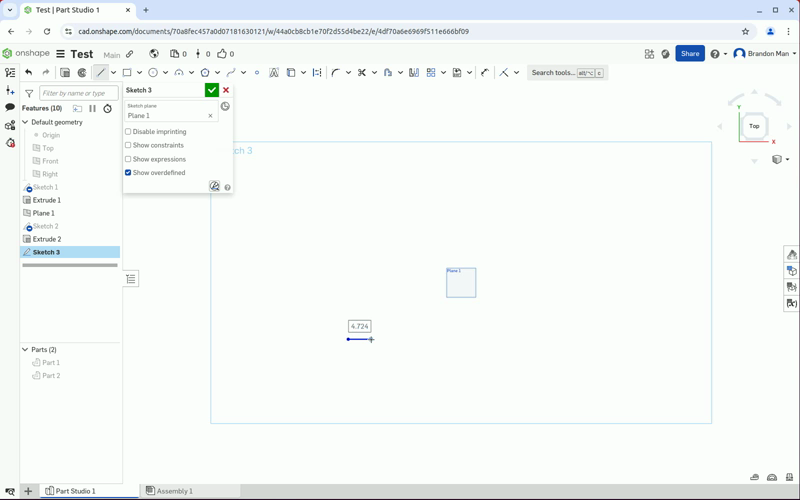
key_down(shift)
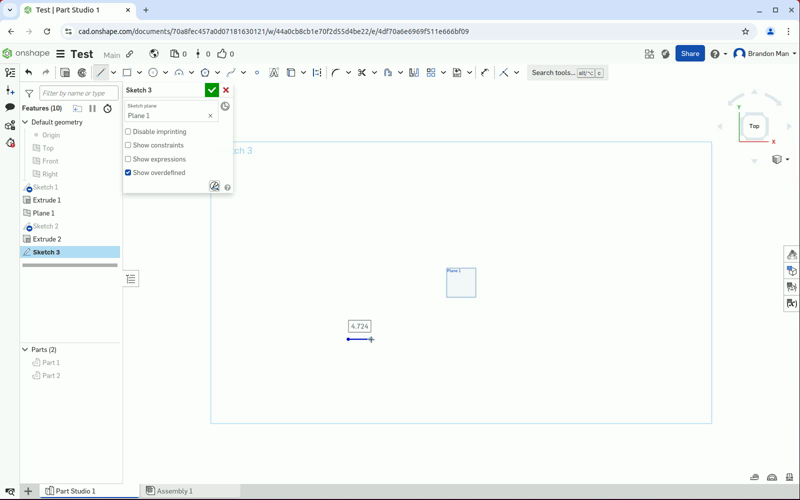
mouse_move(460, 204)
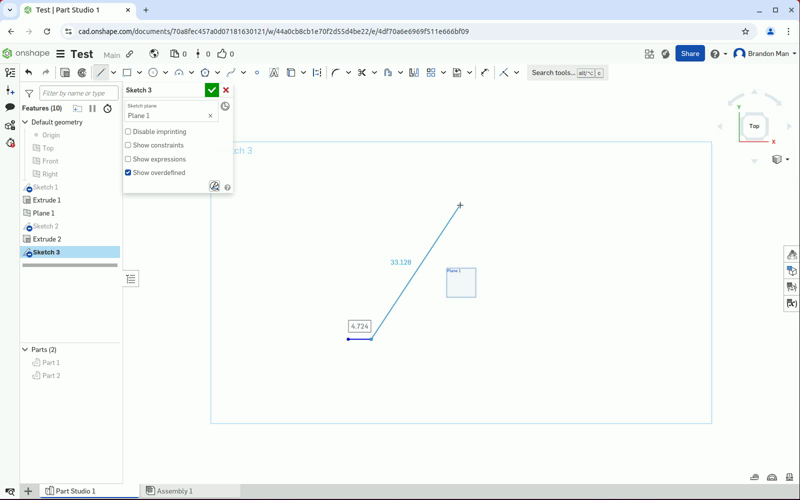
click(460, 204)
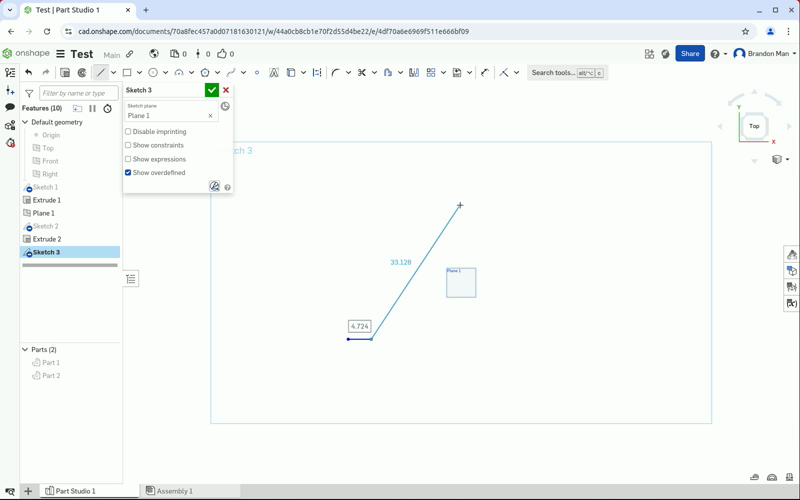
key_up(shift)
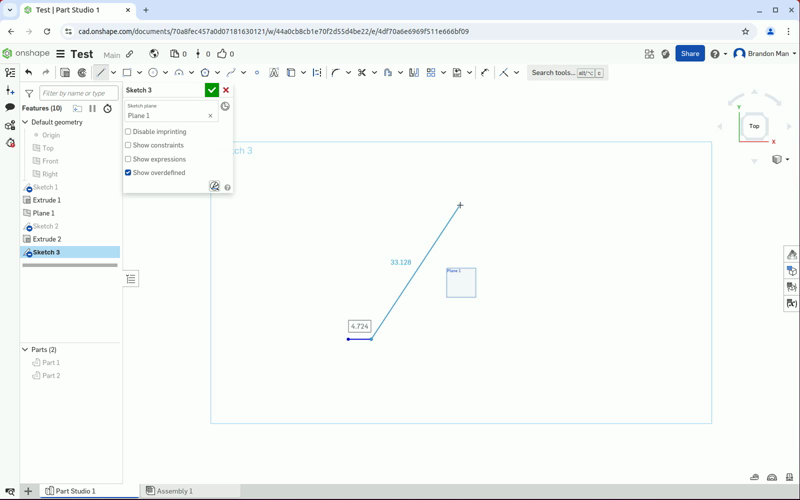
key_down(shift)
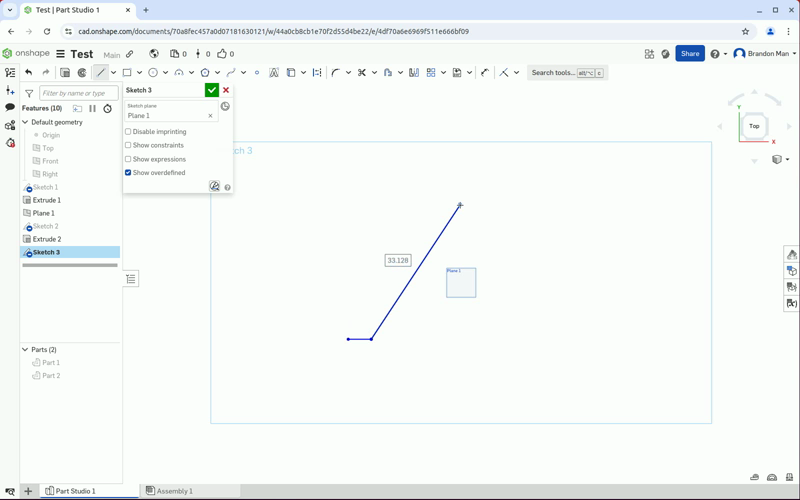
mouse_move(348, 204)
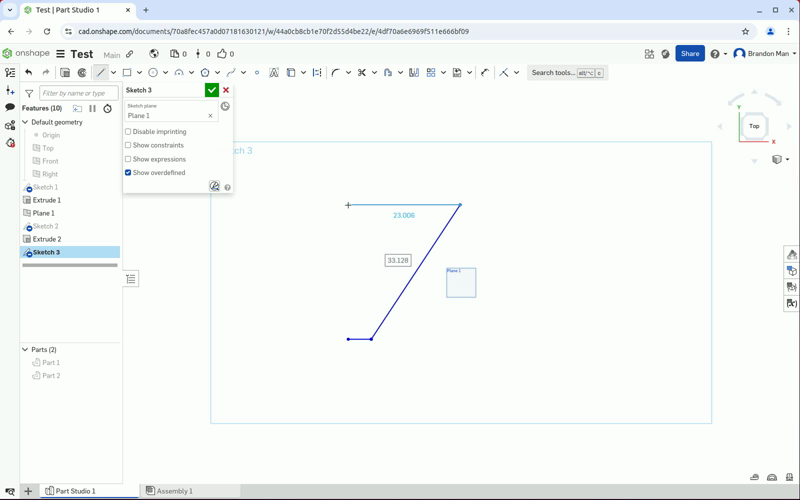
click(348, 204)
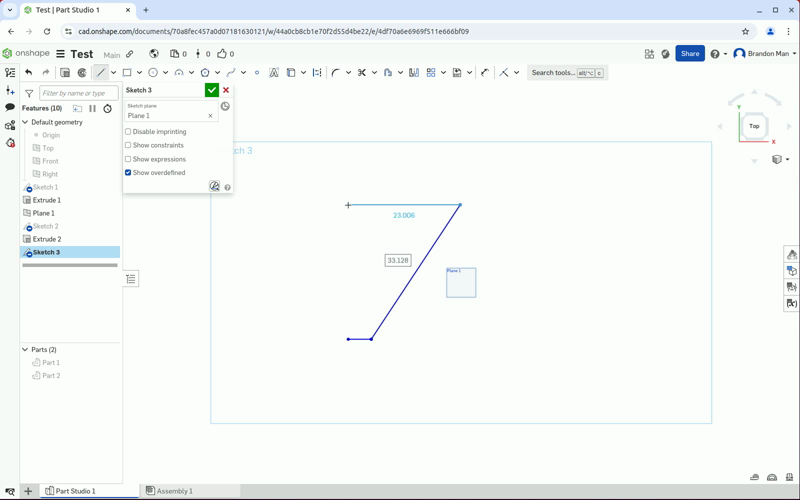
key_up(shift)
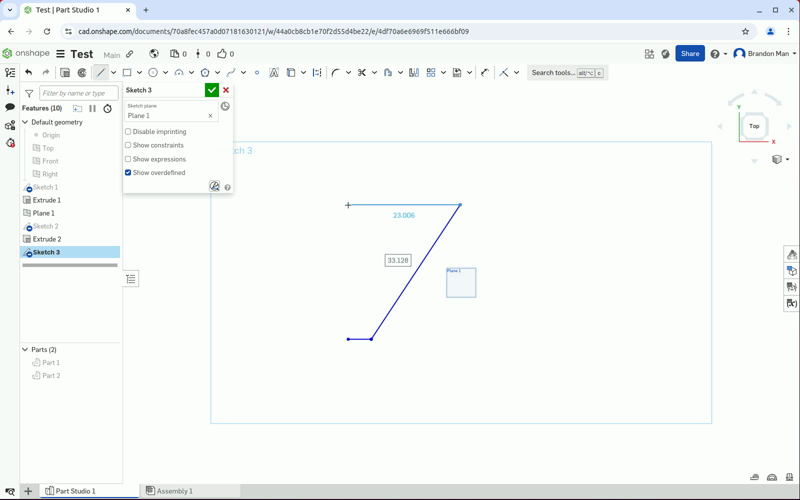
key_down(shift)
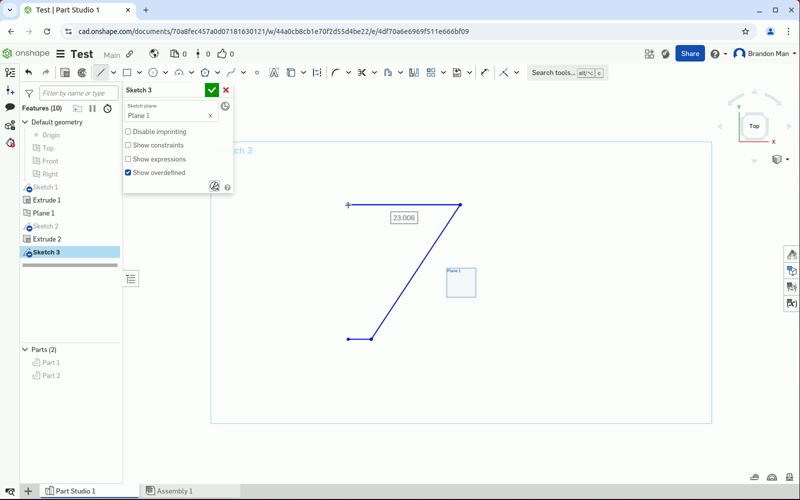
mouse_move(348, 339)
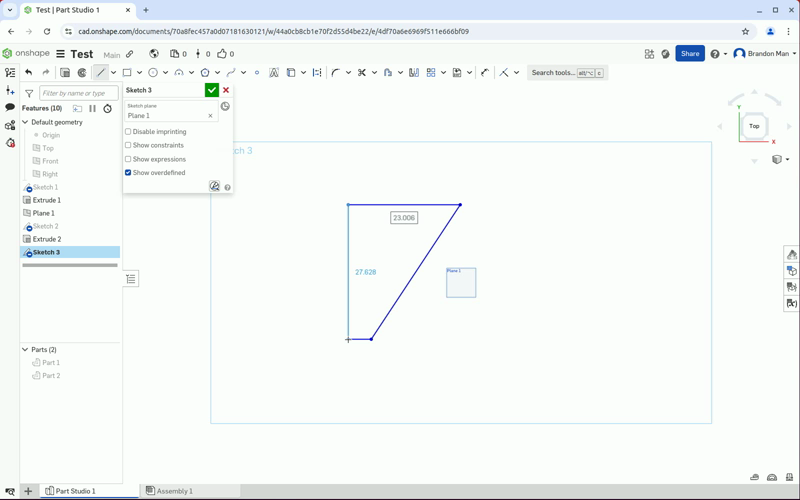
key_up(shift)
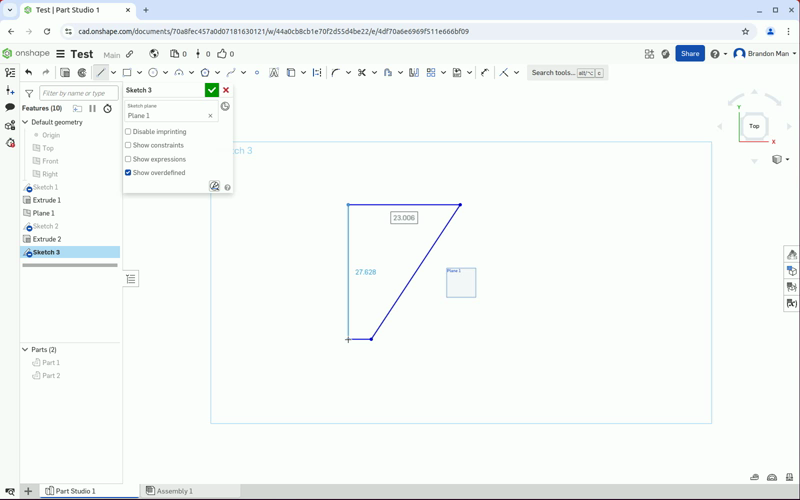
click(348, 339)
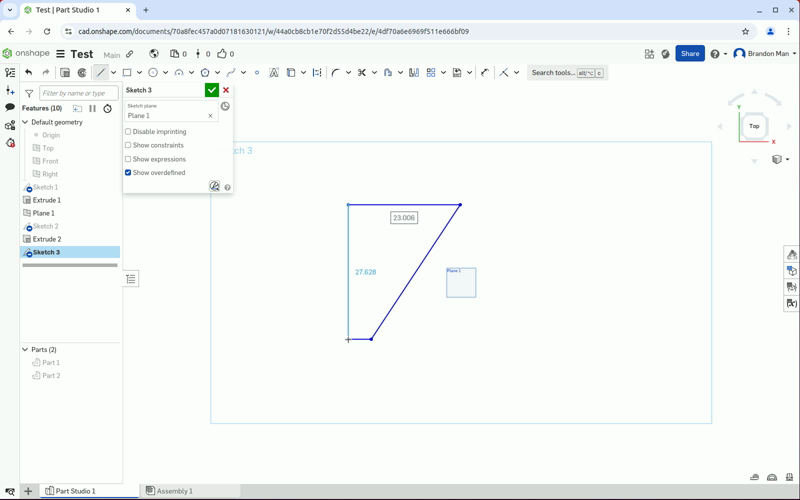
key(esc)
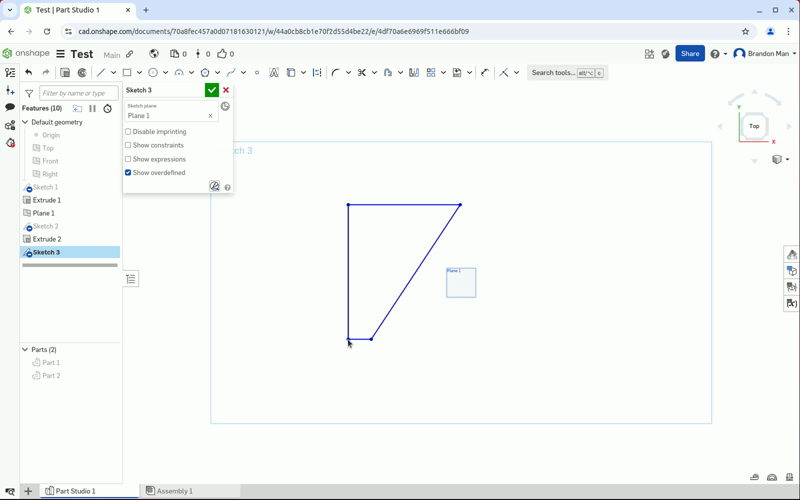
mouse_move(407, 253)
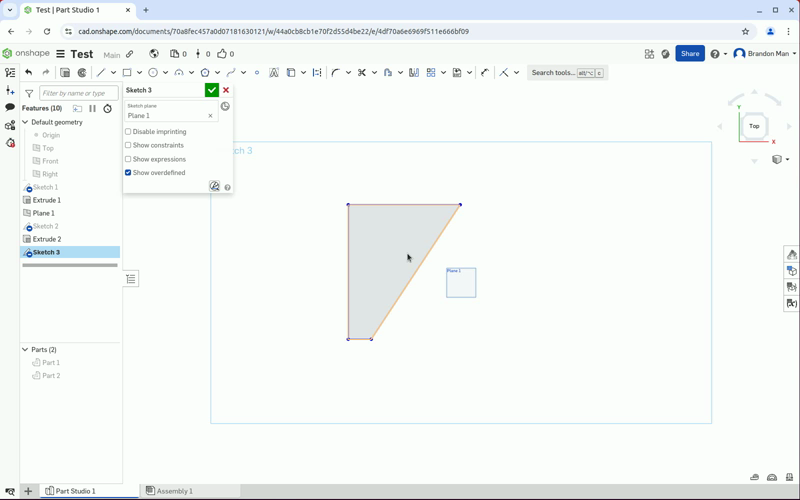
click(407, 253)
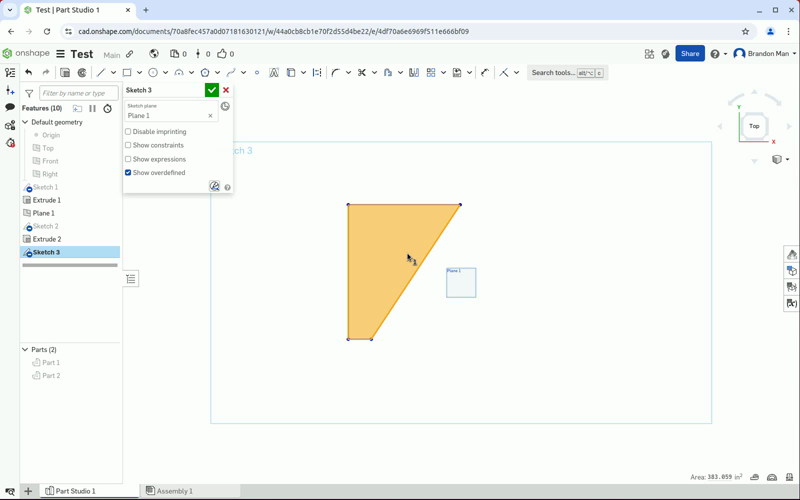
mouse_move(73, 352)
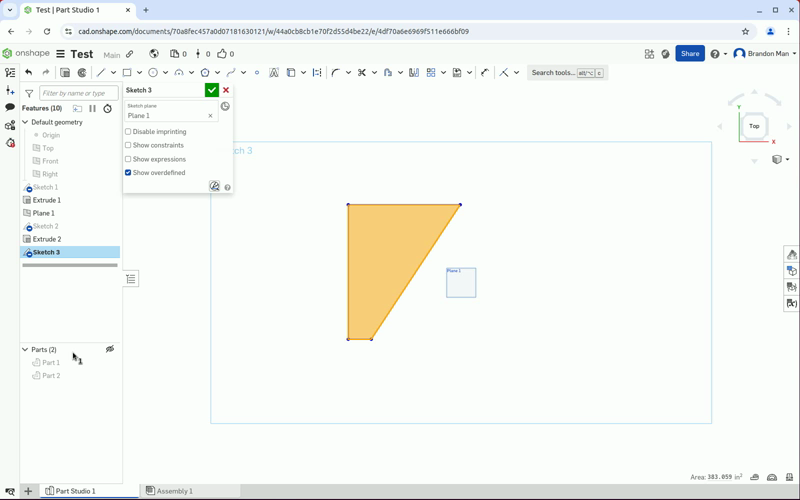
key(shift+y)
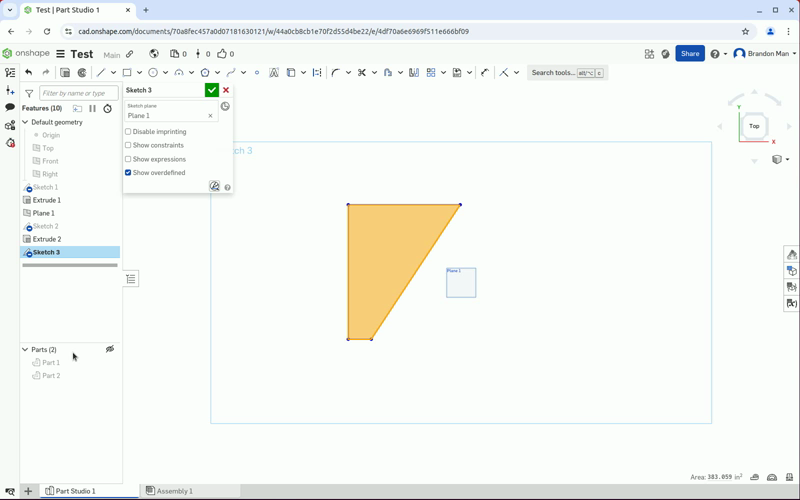
key(shift+e)
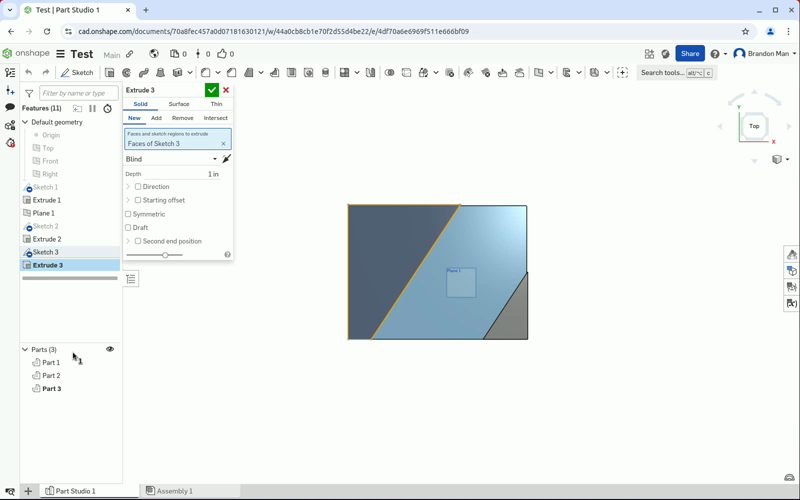
mouse_move(143, 106)
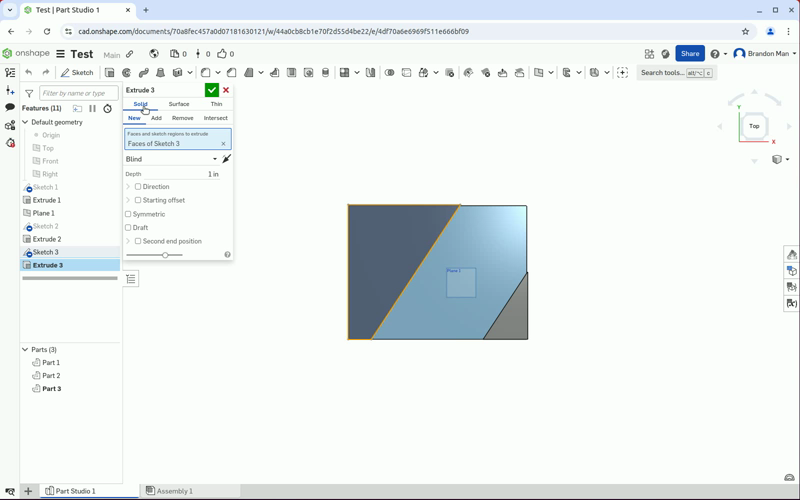
click(143, 106)
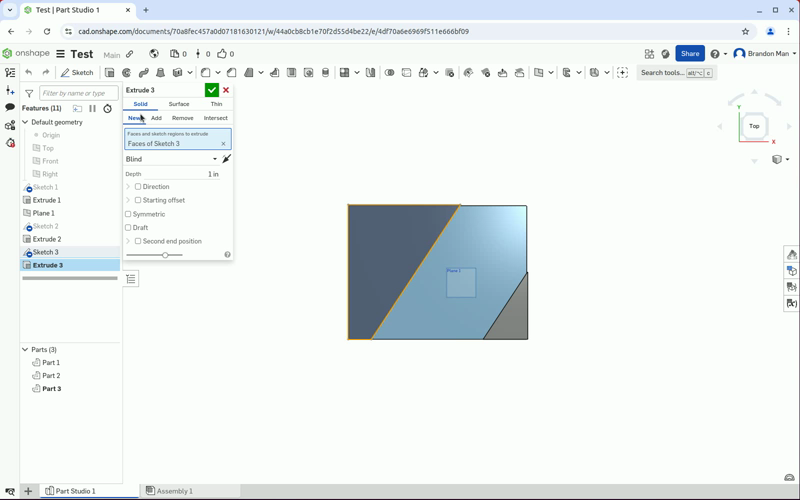
mouse_move(137, 120)
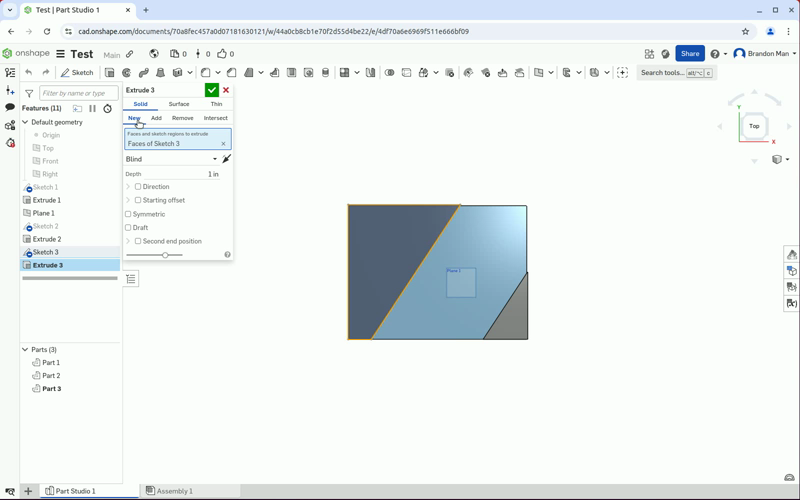
click(137, 120)
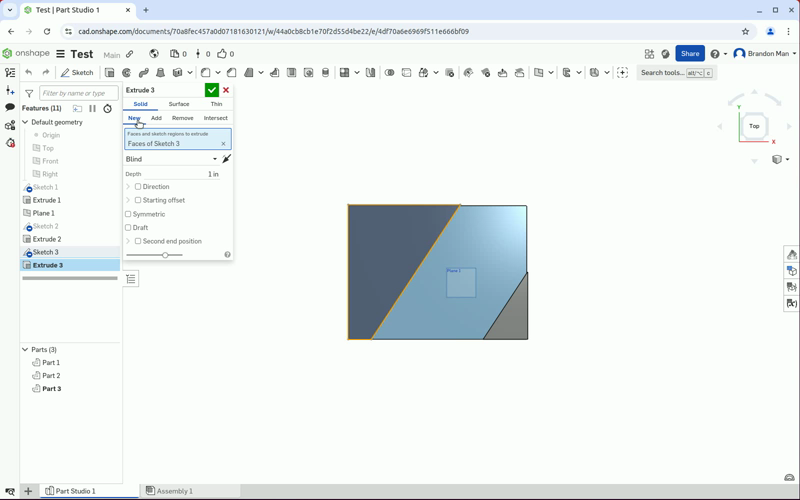
key(tab, 4)
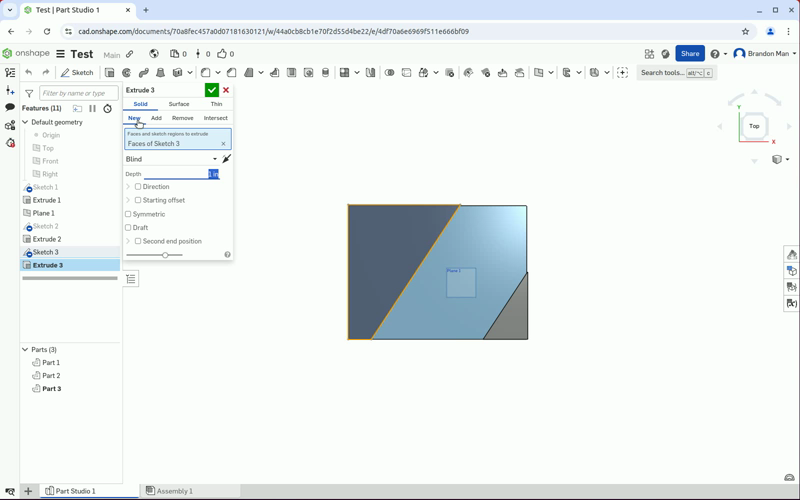
text(9.147)
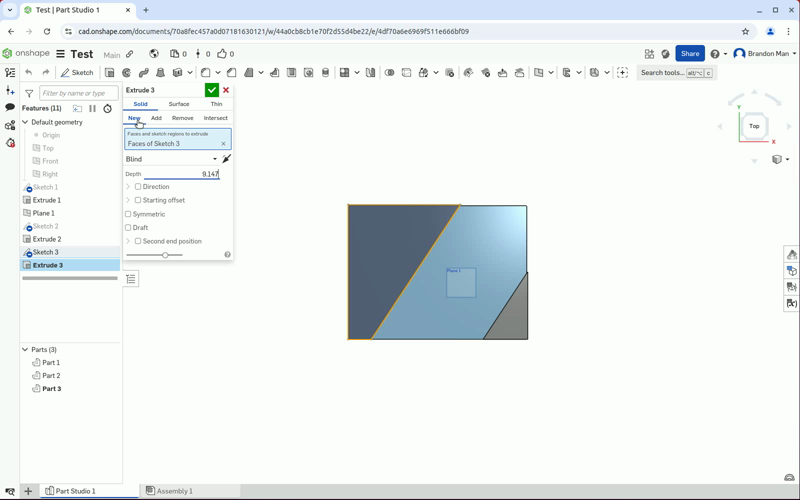
key(enter)
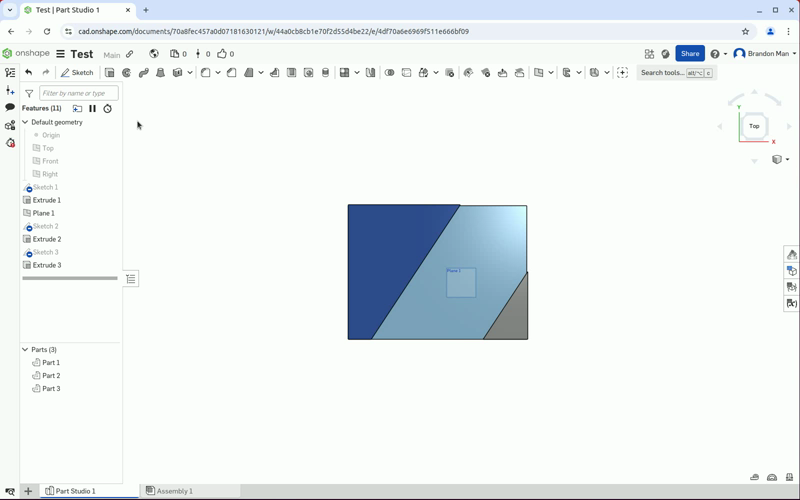
key(shift+h)
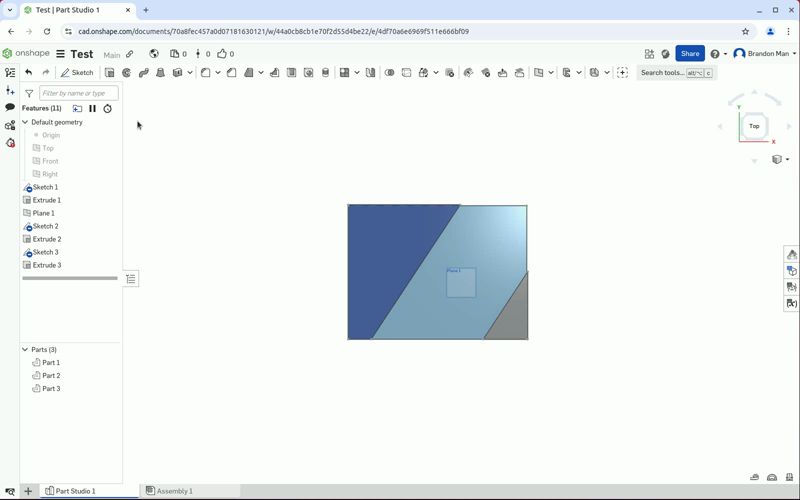
key(shift+h)
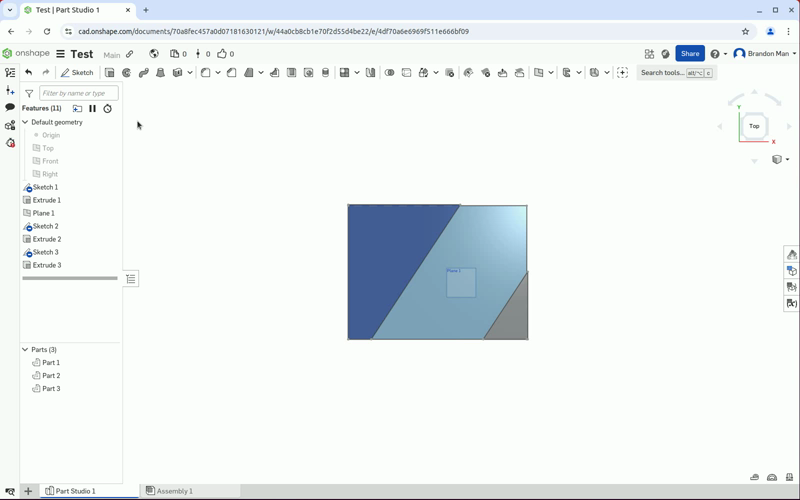
key(shift+7)
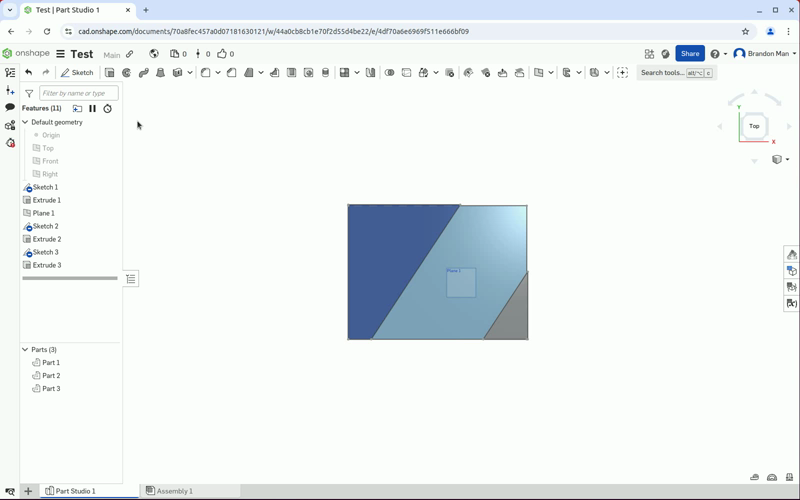
key(up, 3)
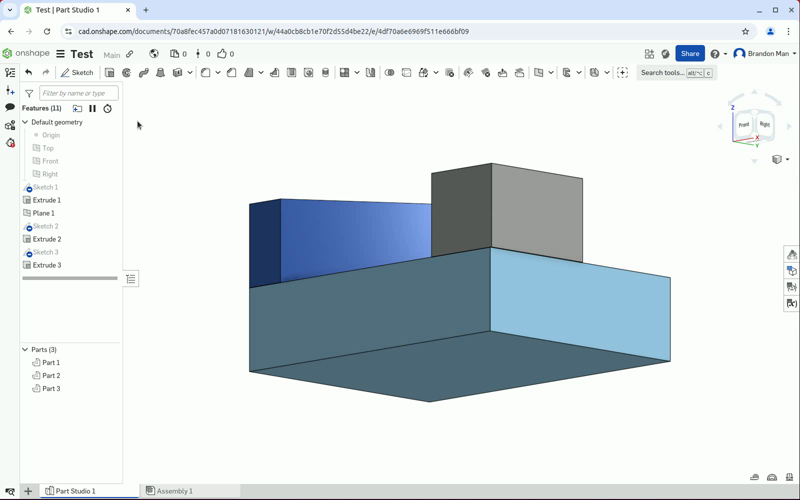
key(left, 3)
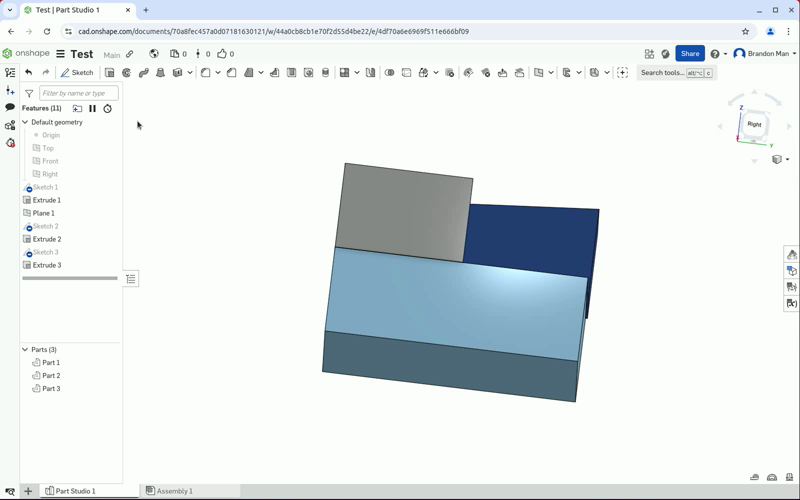
key(right, 3)
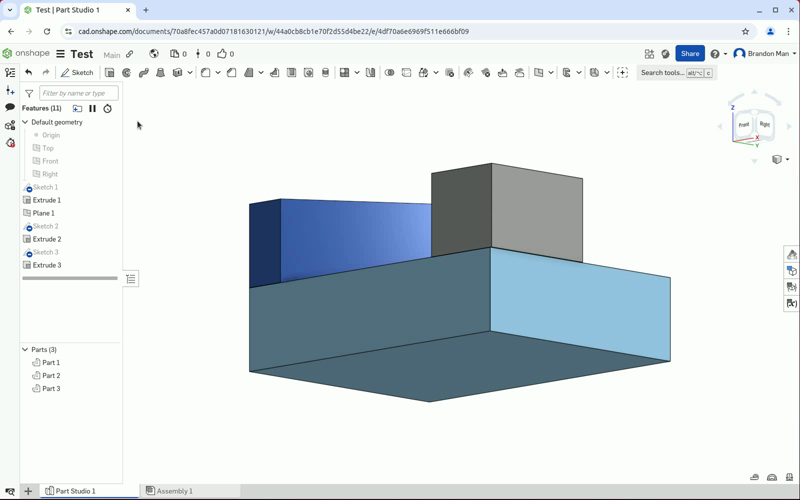
key(down, 3)
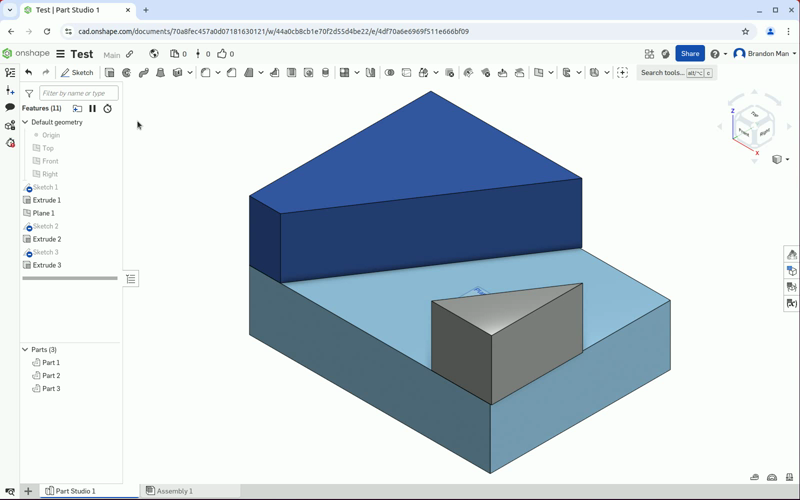
mouse_move(73, 189)
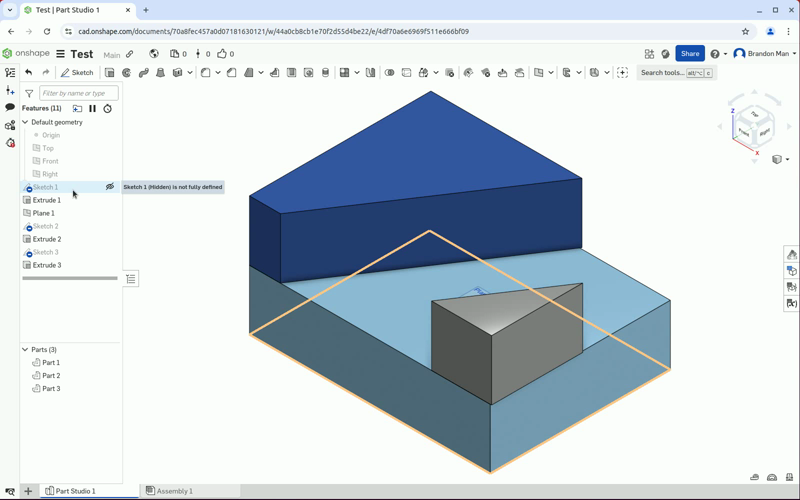
click(73, 189)